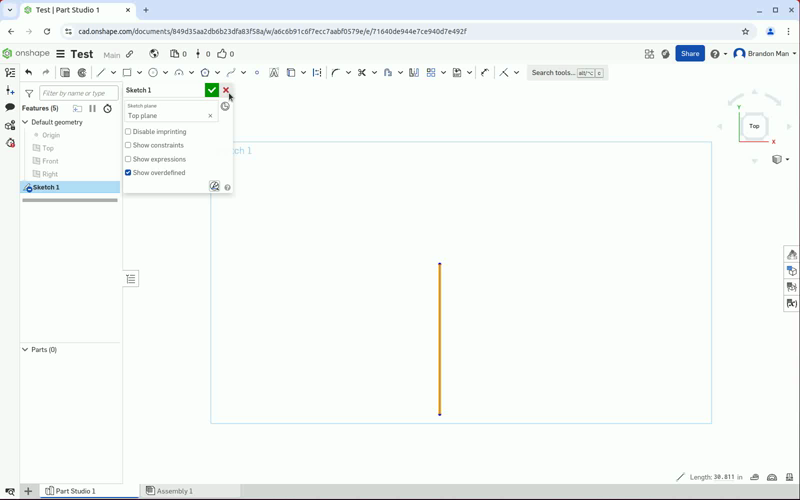
key(shift+h)
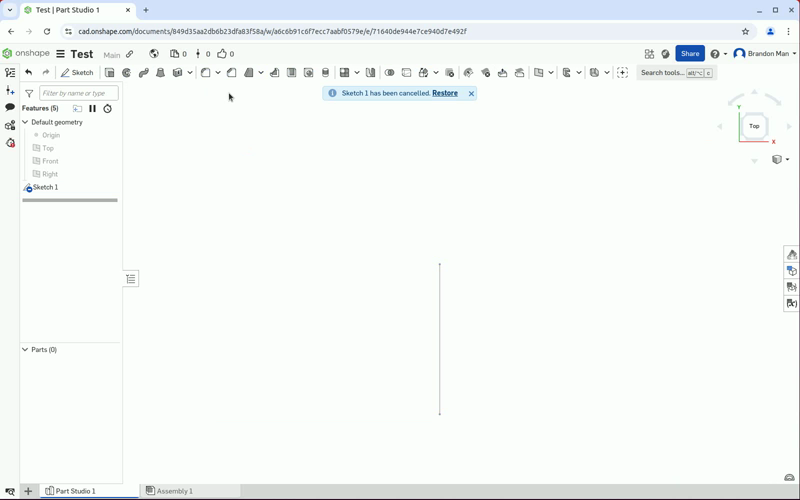
key(shift+s)
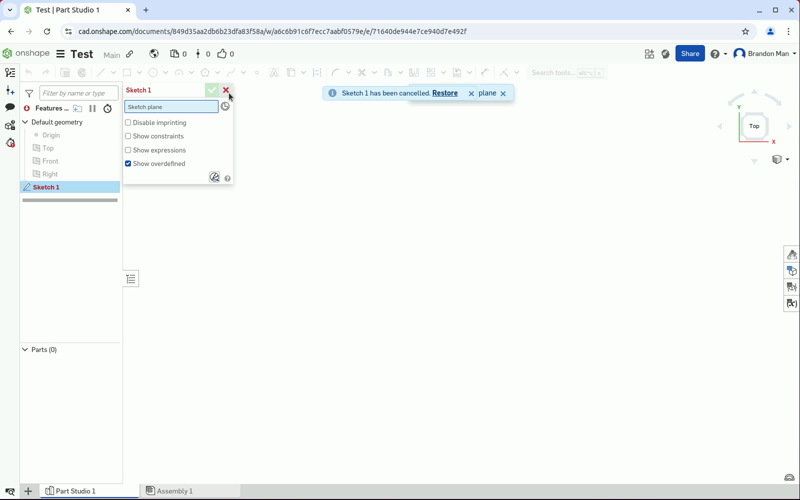
mouse_move(73, 150)
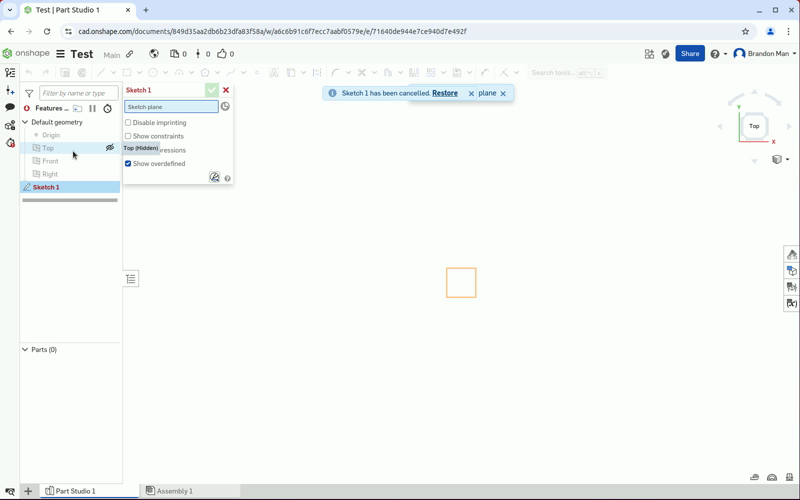
click(73, 150)
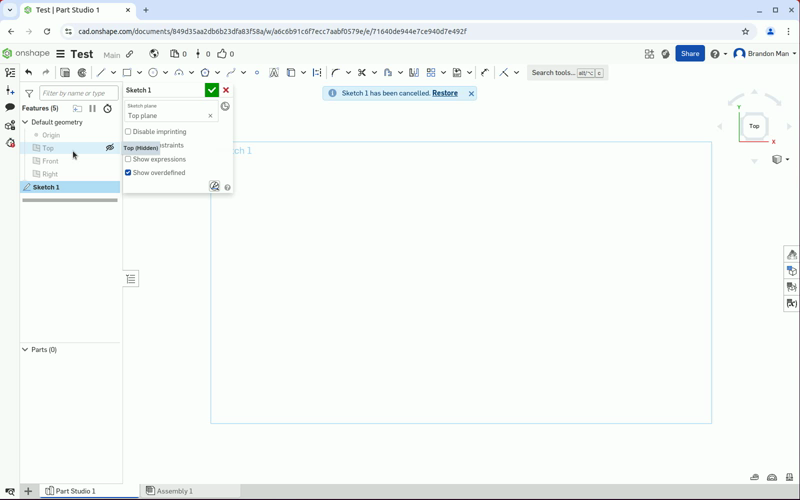
mouse_move(73, 352)
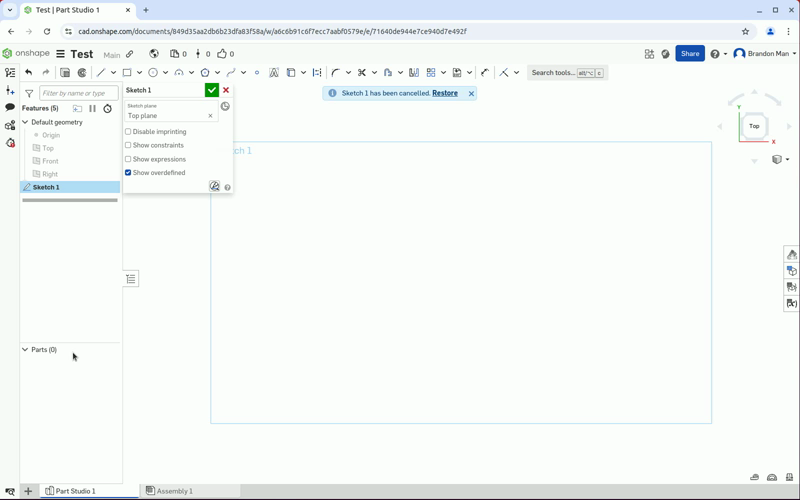
key(y)
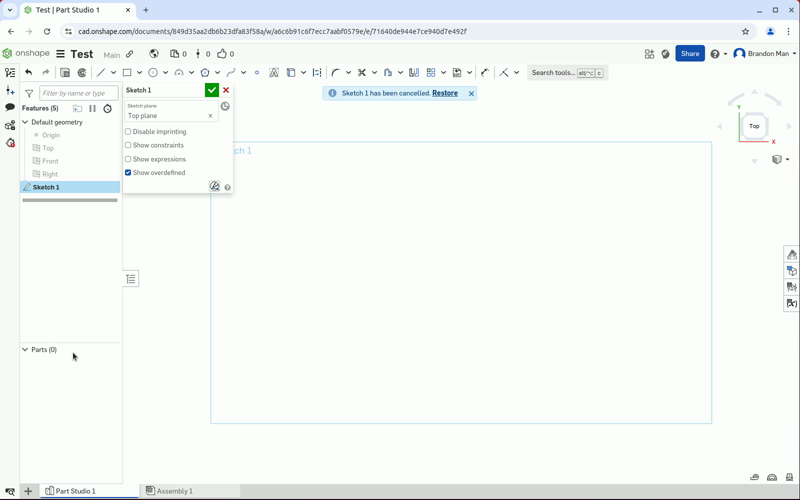
key(l)
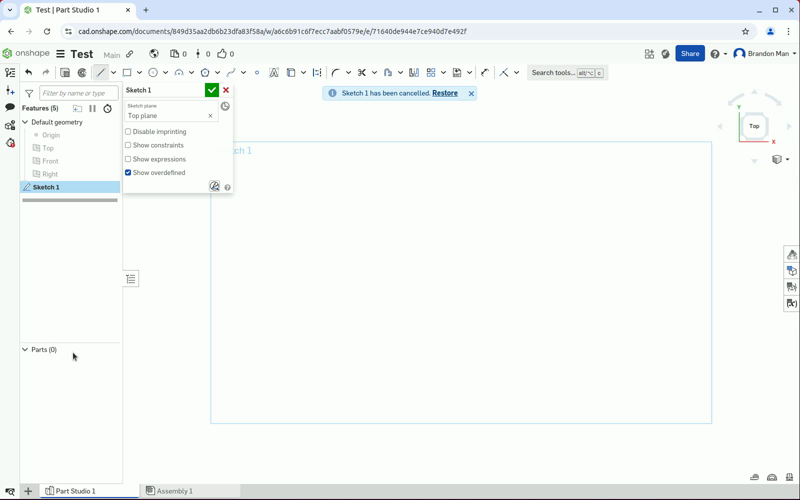
key_down(shift)
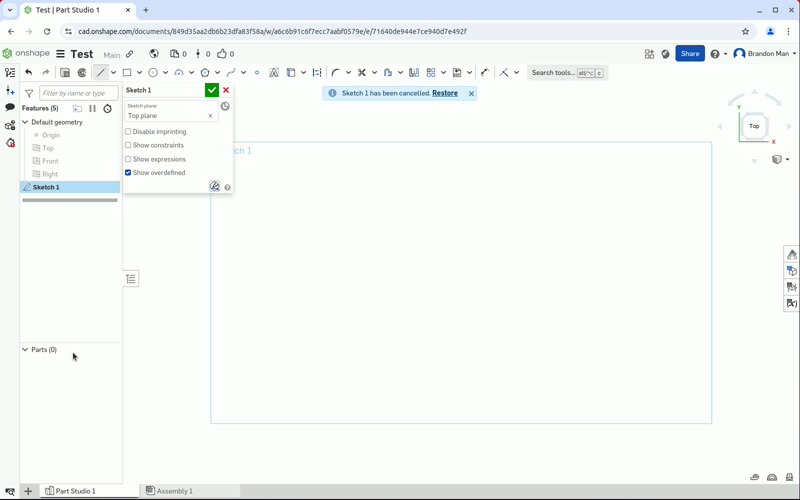
mouse_move(395, 223)
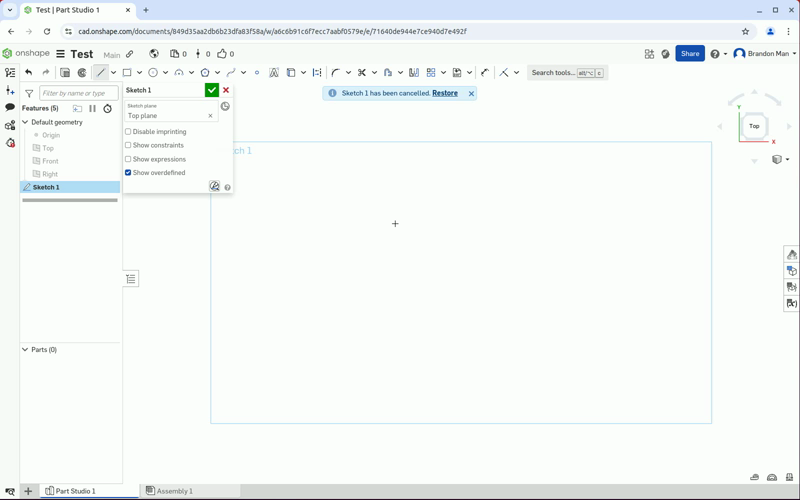
click(395, 223)
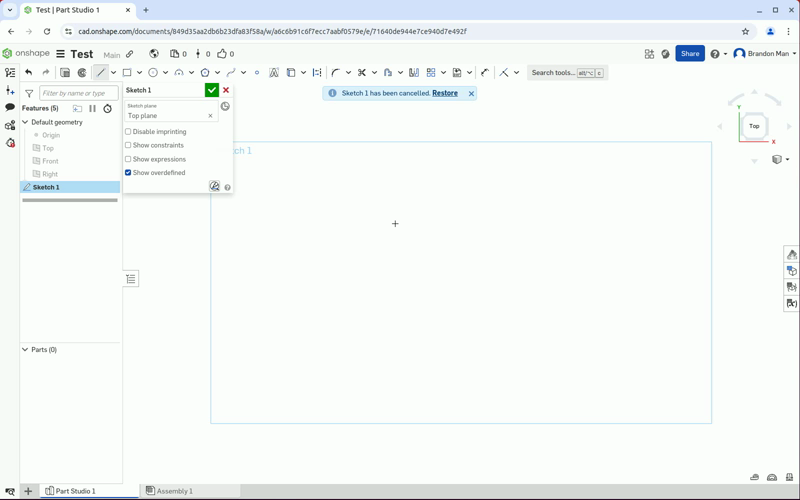
key_up(shift)
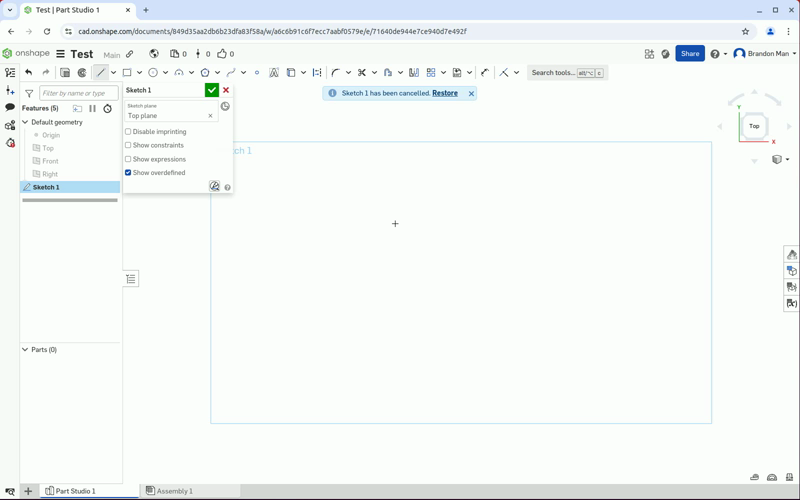
key_down(shift)
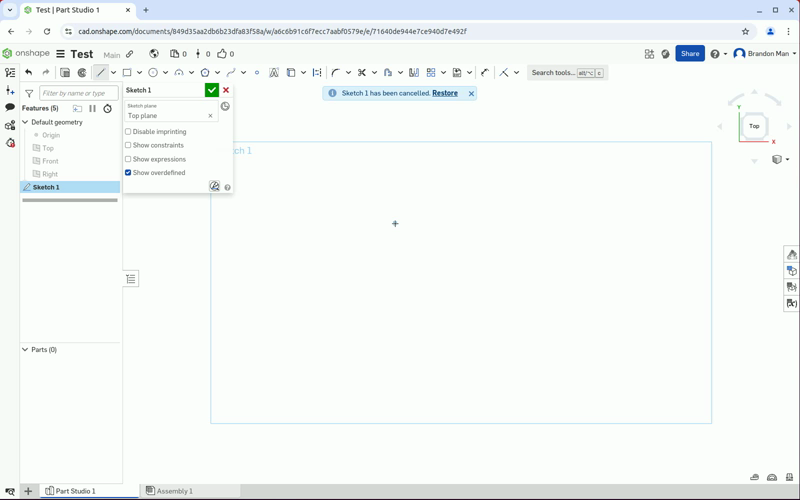
mouse_move(425, 223)
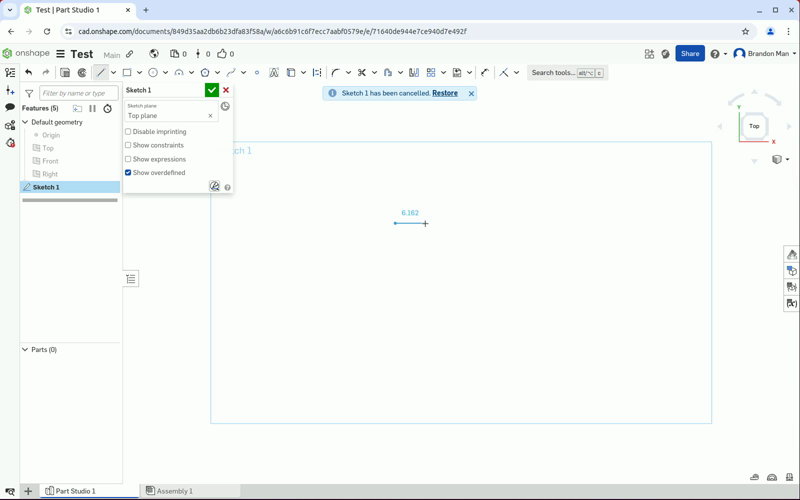
mouse_move(409, 262)
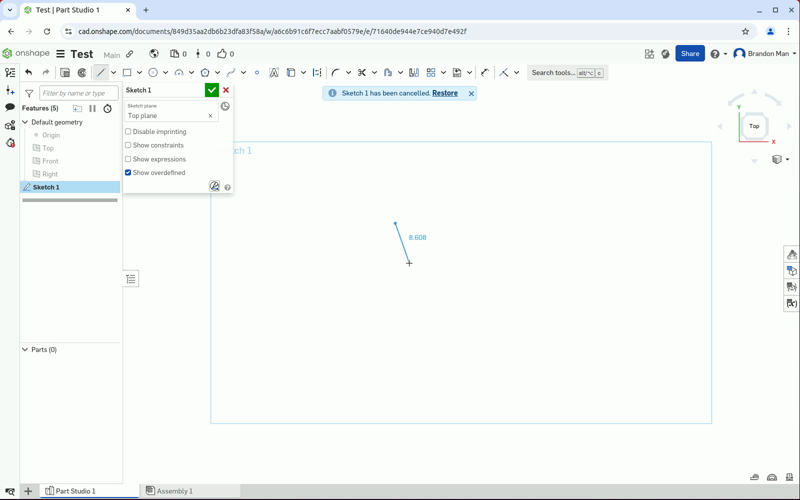
click(409, 262)
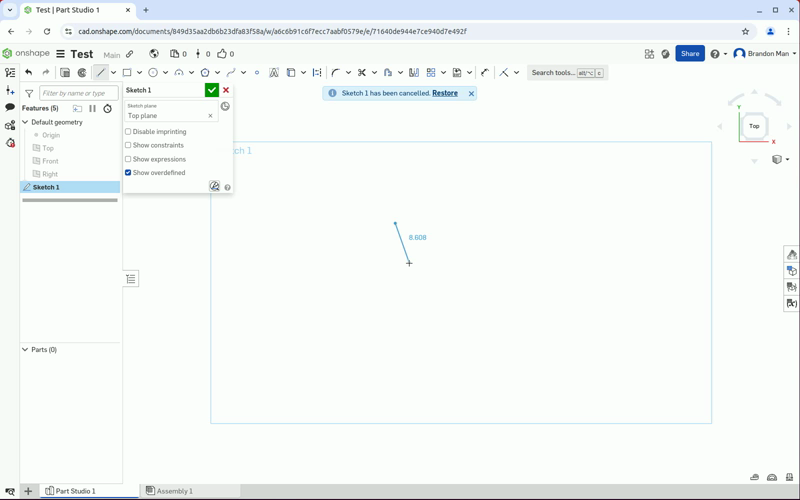
key_up(shift)
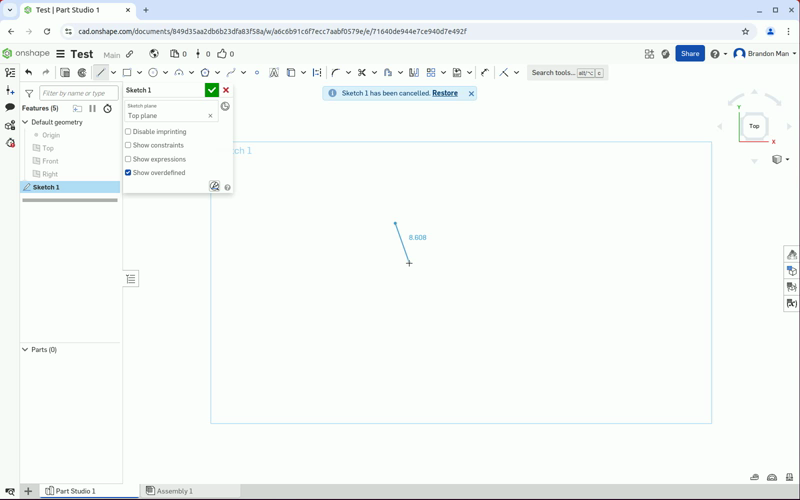
key_down(shift)
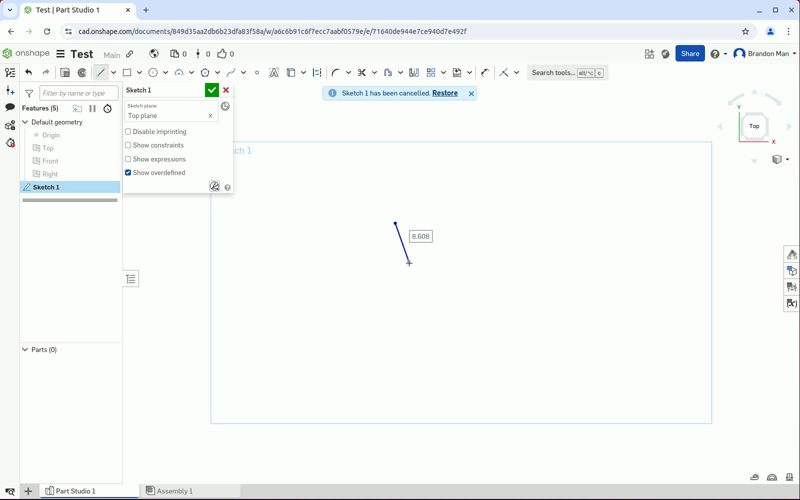
mouse_move(492, 262)
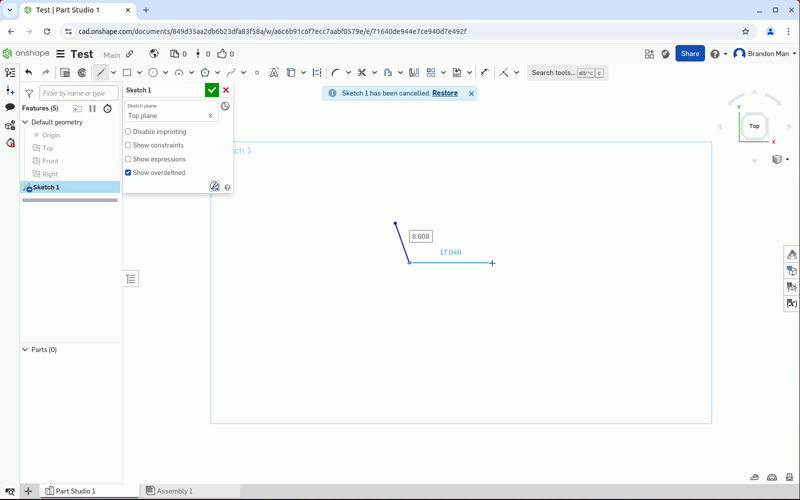
click(492, 262)
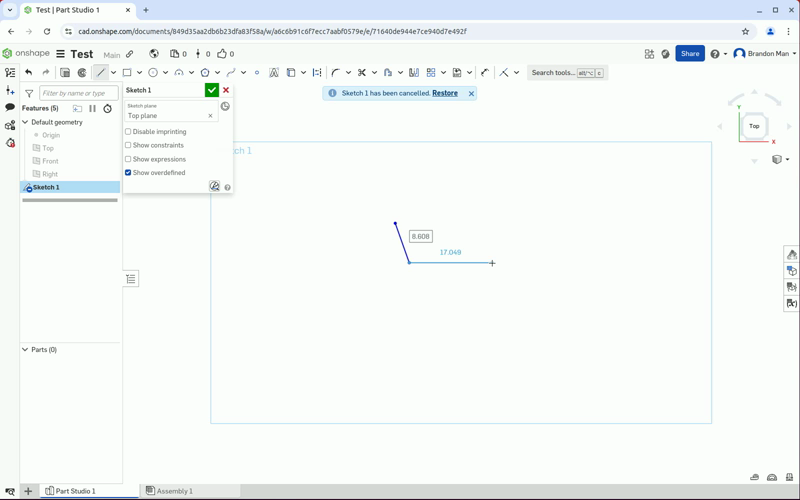
key_up(shift)
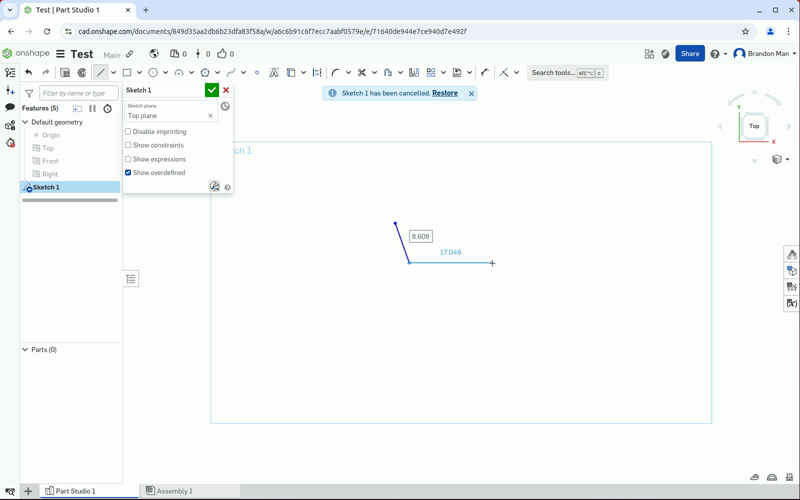
key_down(shift)
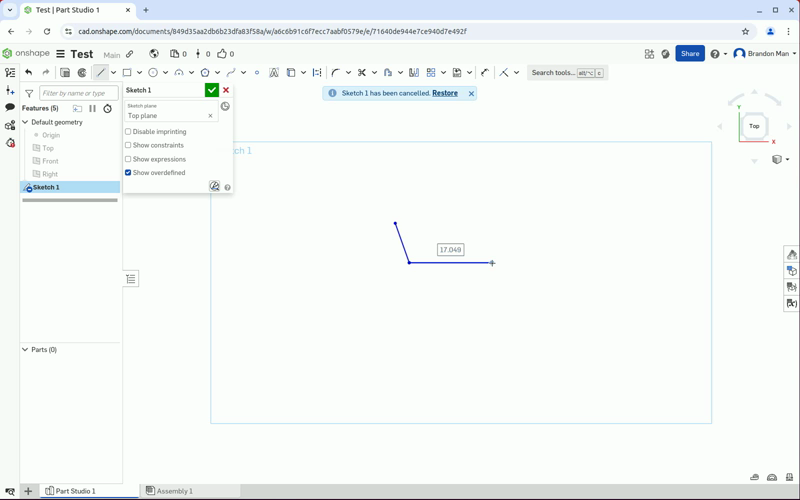
mouse_move(528, 192)
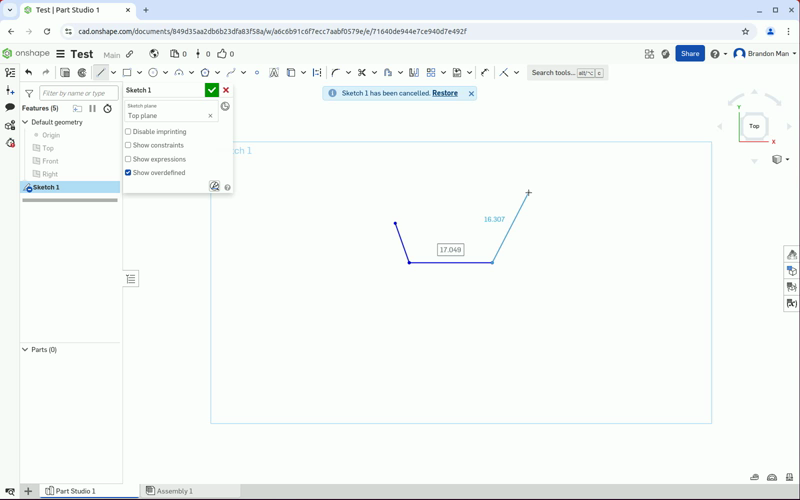
click(528, 192)
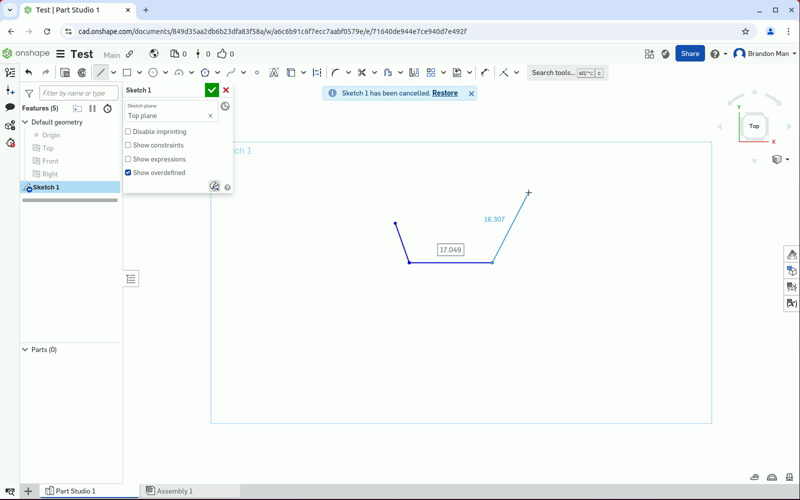
key_up(shift)
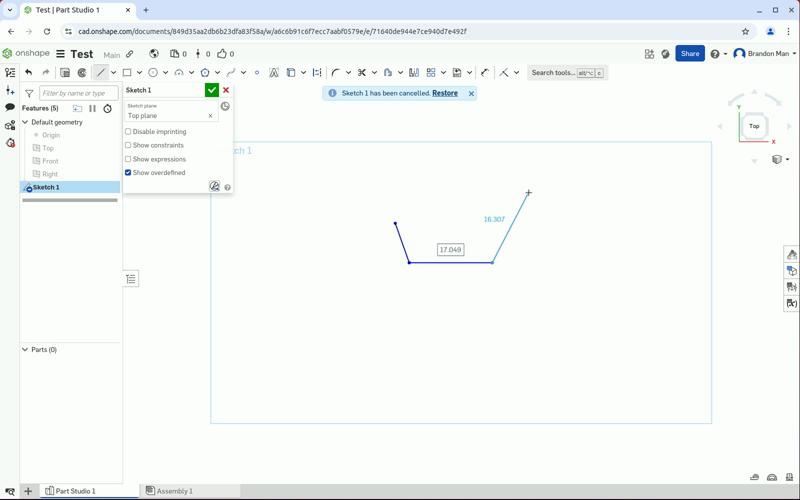
key_down(shift)
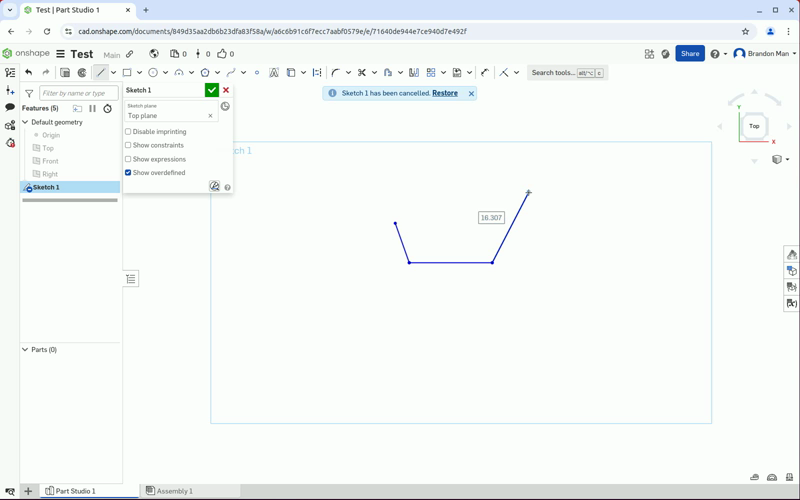
mouse_move(462, 192)
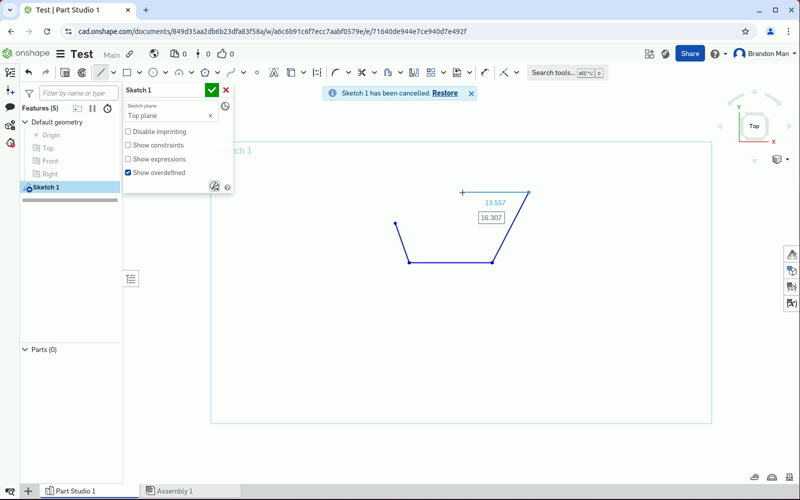
click(462, 192)
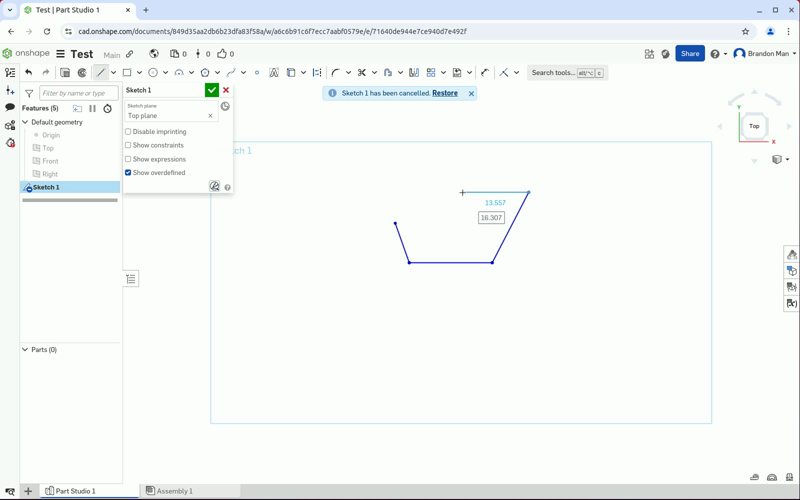
key_up(shift)
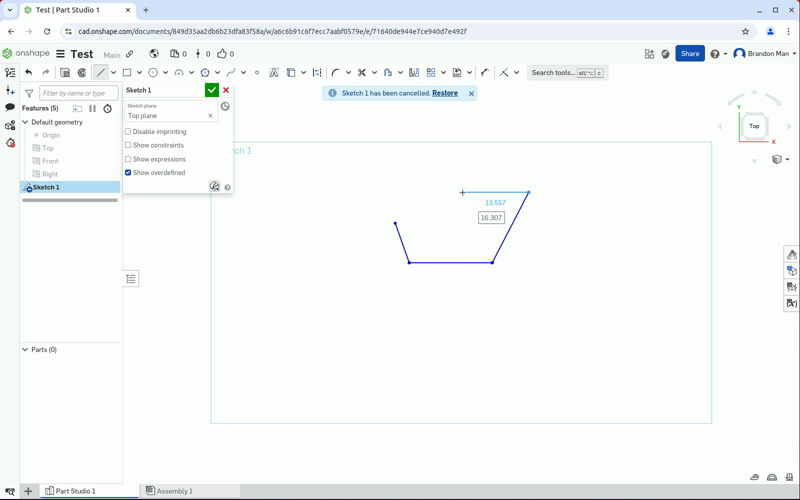
key_down(shift)
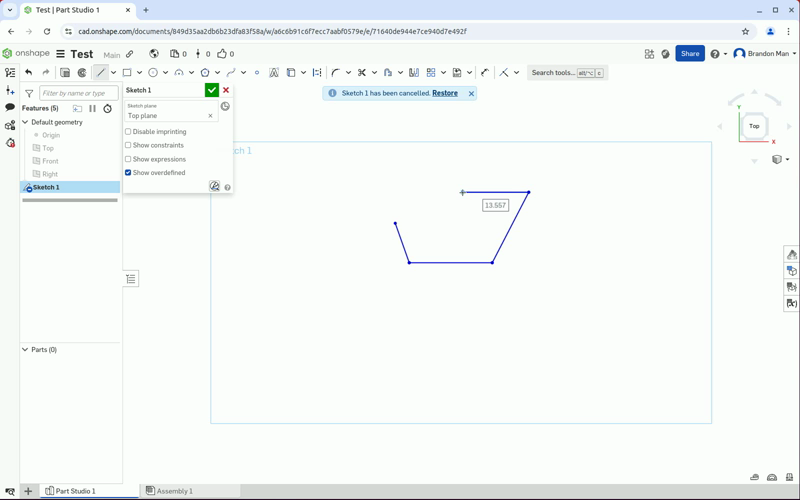
mouse_move(492, 192)
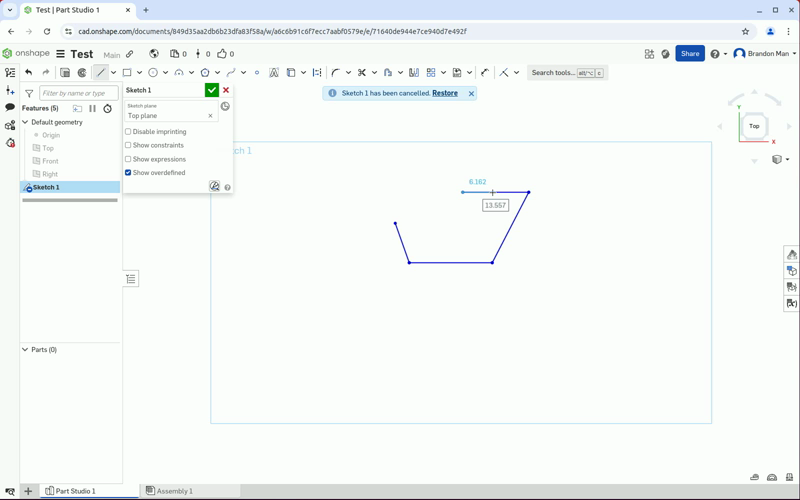
mouse_move(462, 223)
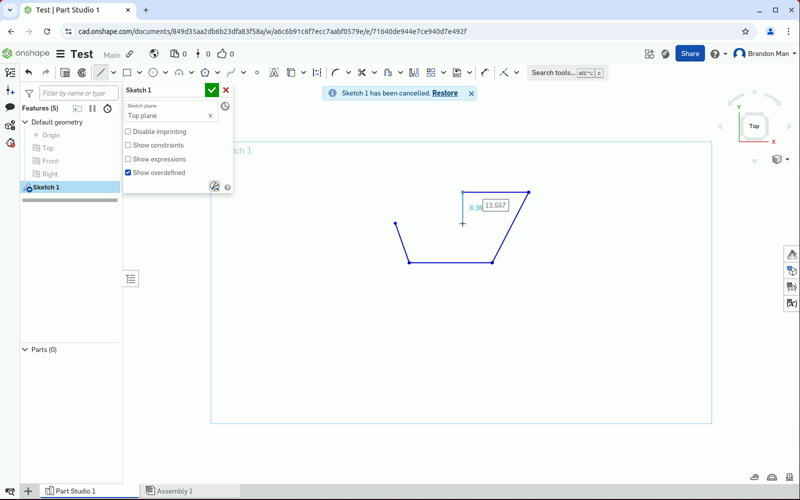
click(462, 223)
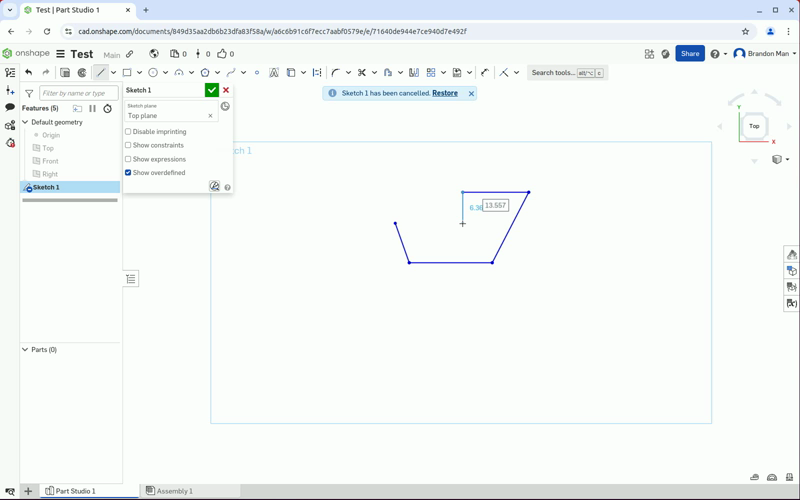
key_up(shift)
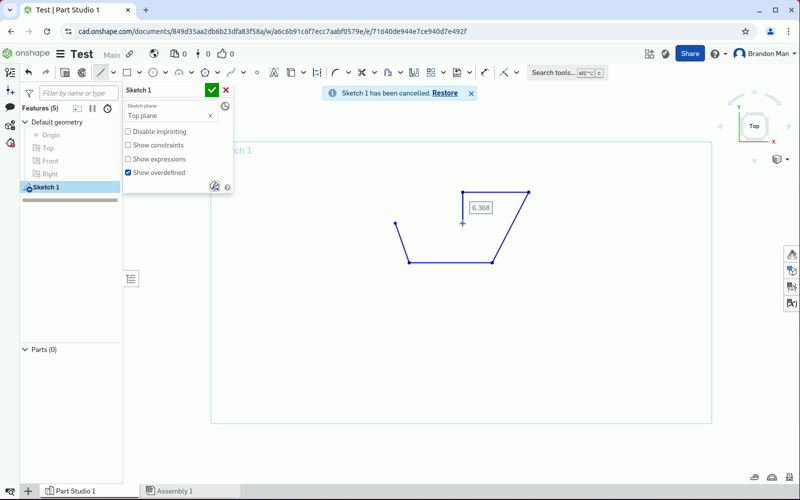
key_down(shift)
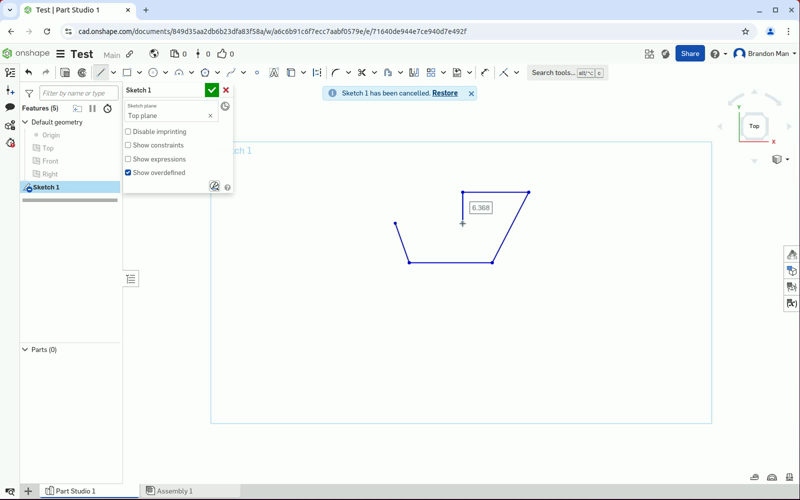
mouse_move(395, 223)
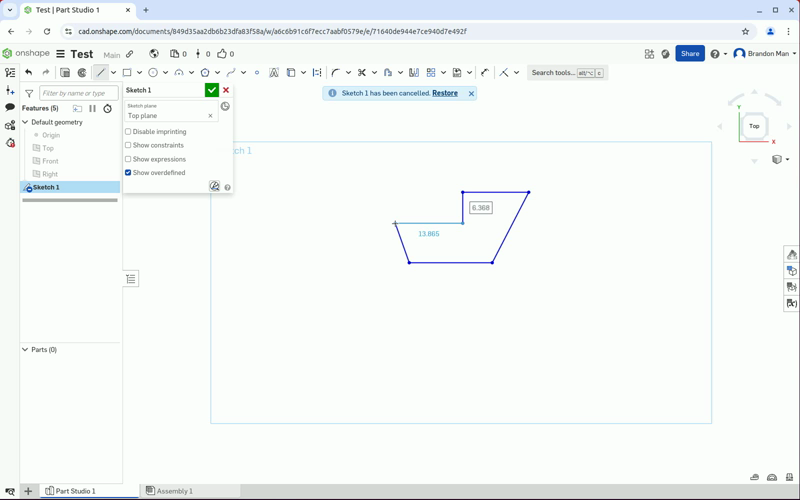
key_up(shift)
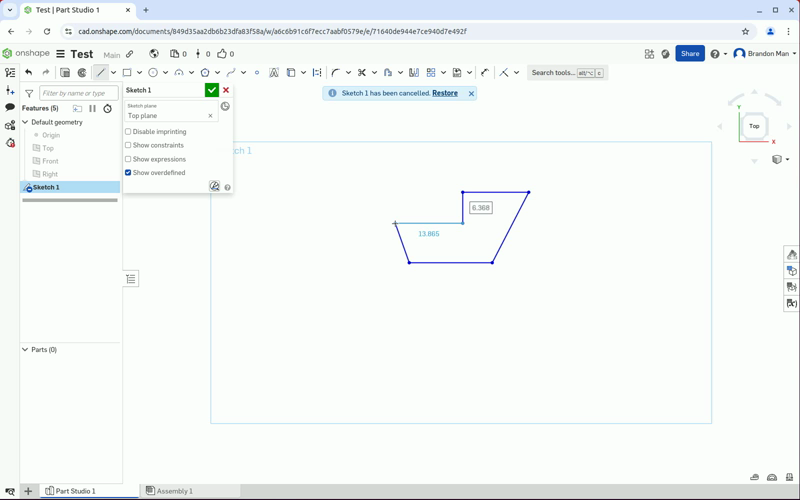
click(395, 223)
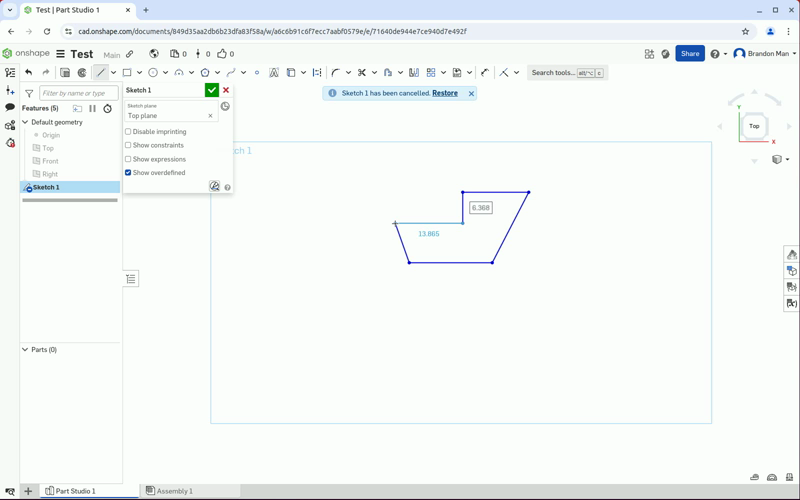
key(esc)
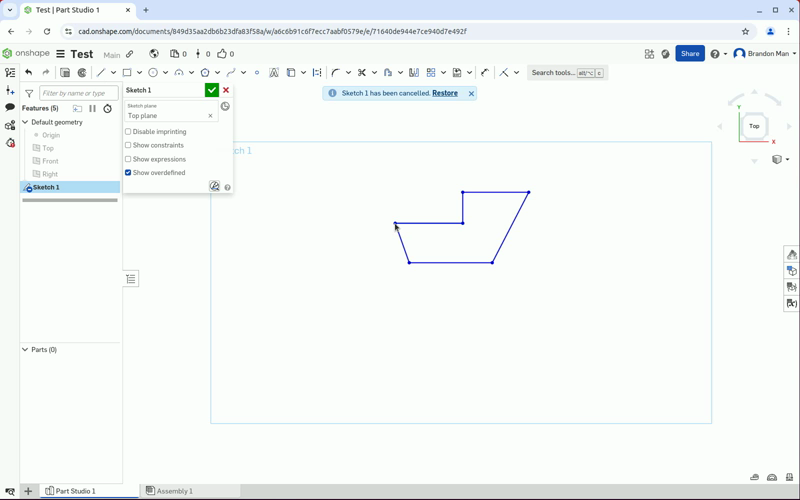
mouse_move(447, 245)
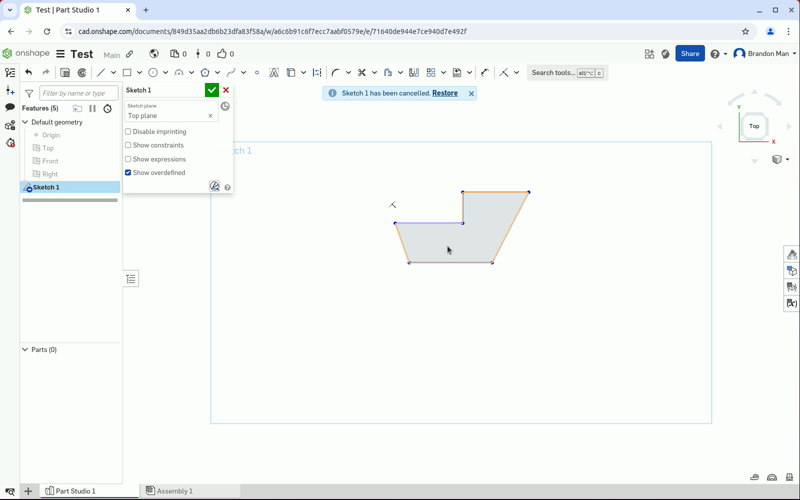
click(447, 245)
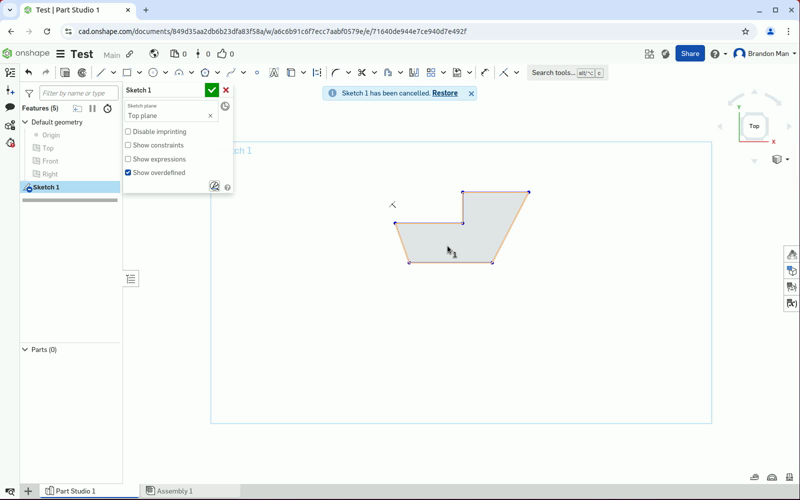
mouse_move(73, 352)
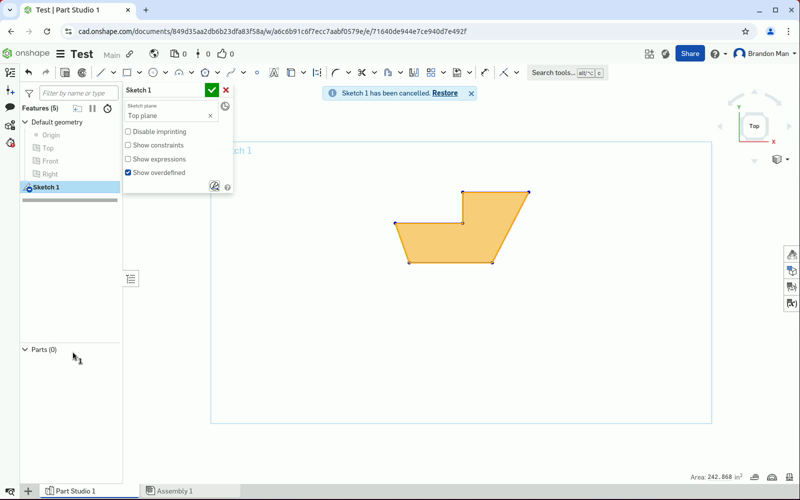
key(shift+y)
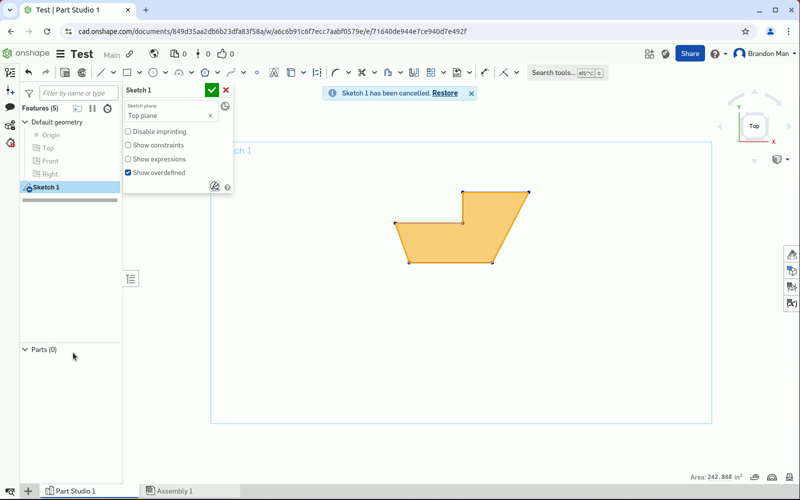
key(shift+e)
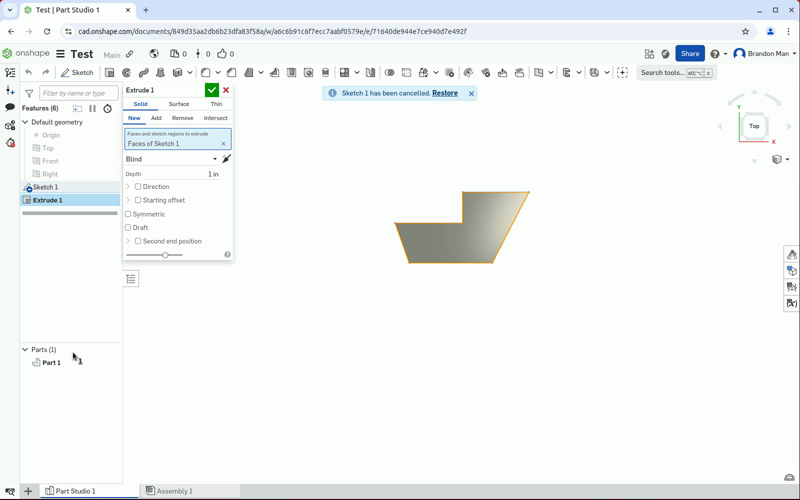
mouse_move(143, 106)
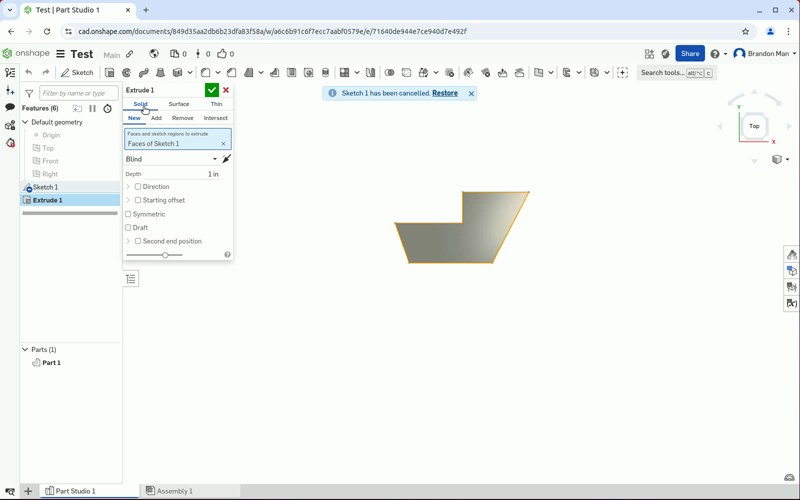
click(143, 106)
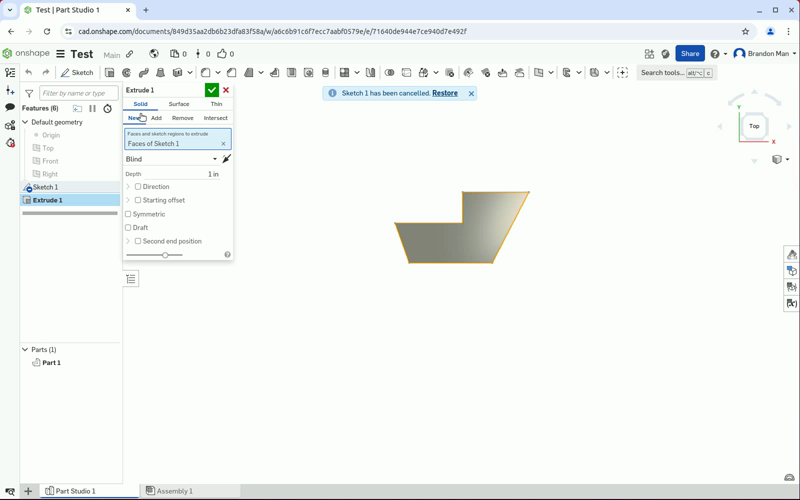
mouse_move(137, 120)
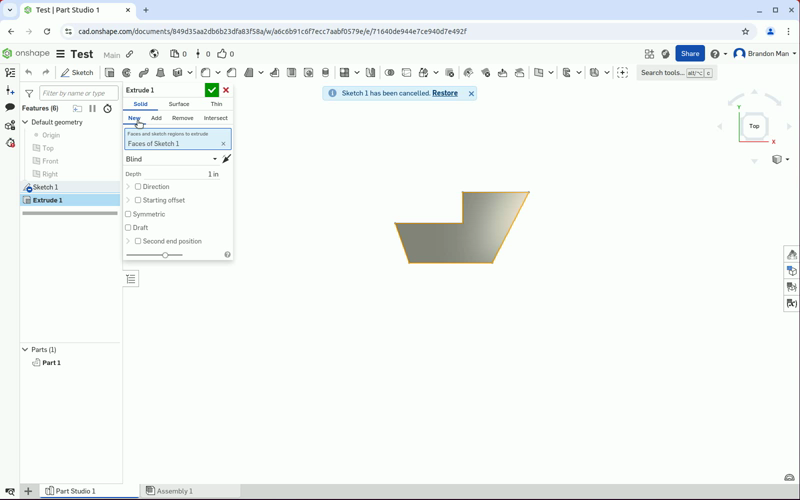
click(137, 120)
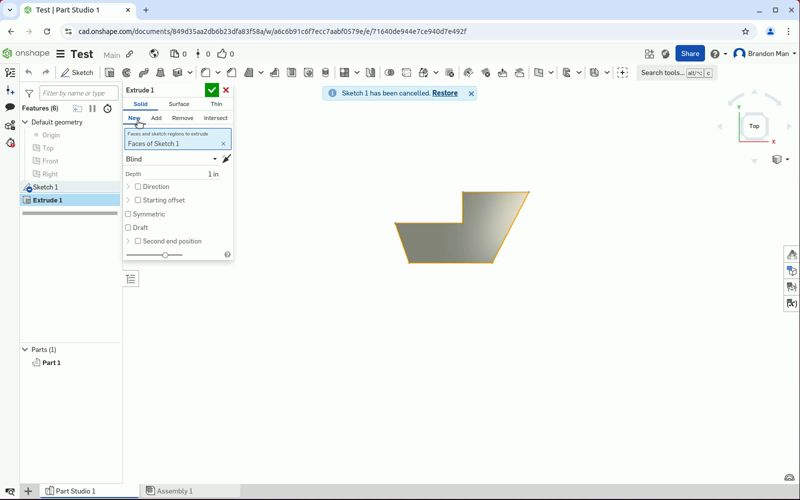
key(tab, 4)
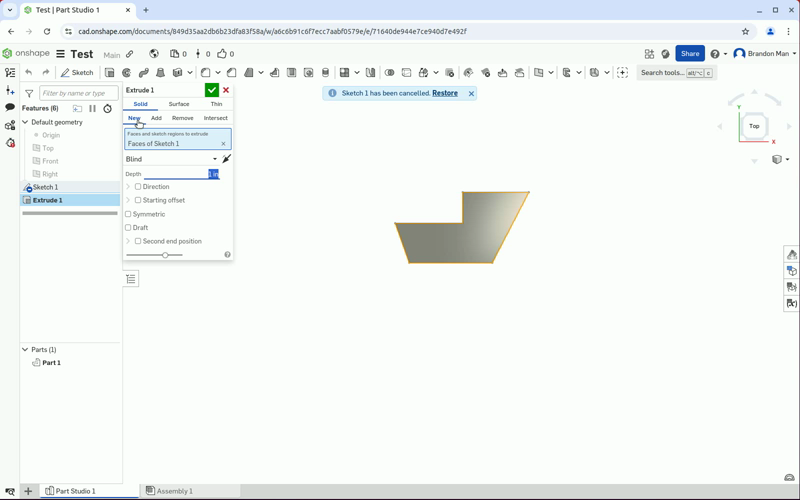
text(5.296)
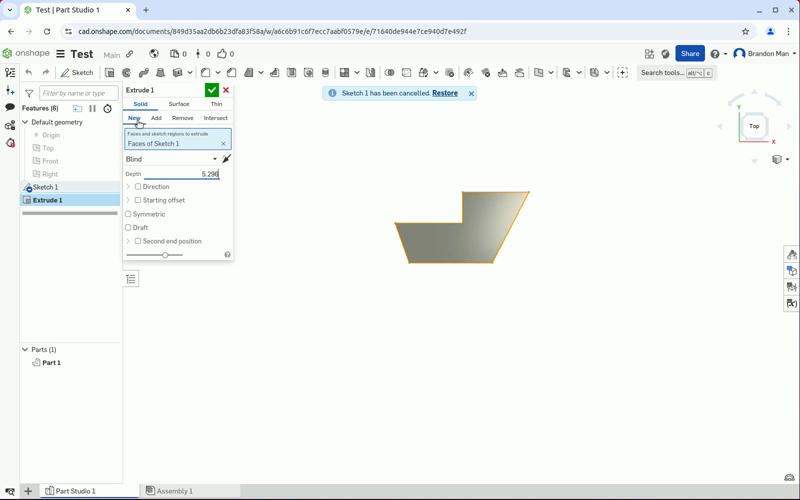
key(enter)
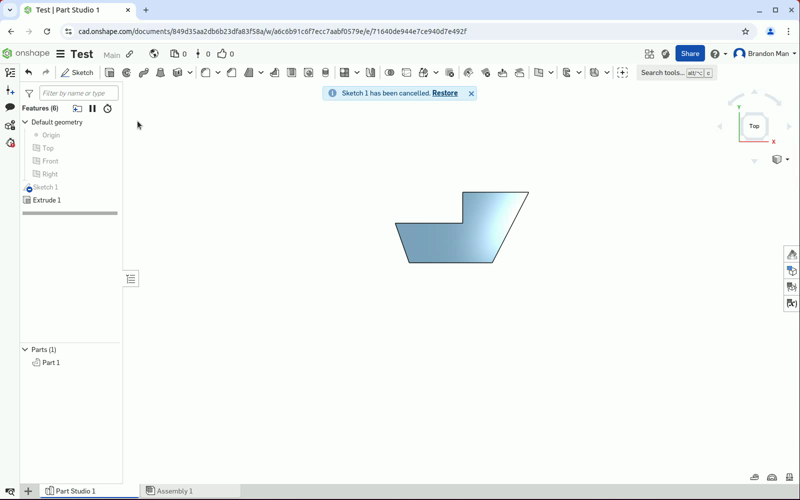
key(shift+h)
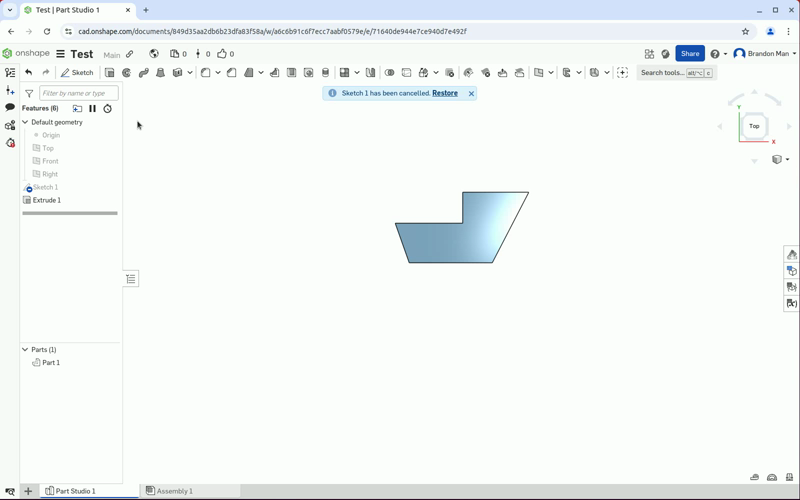
key(shift+h)
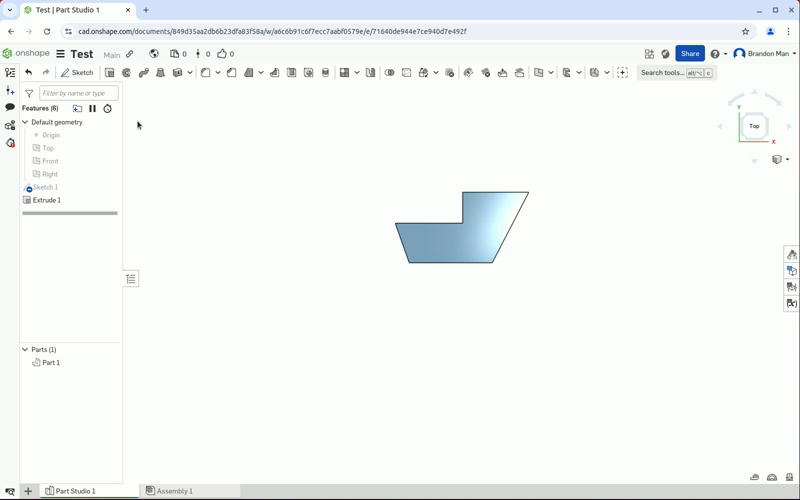
mouse_move(73, 189)
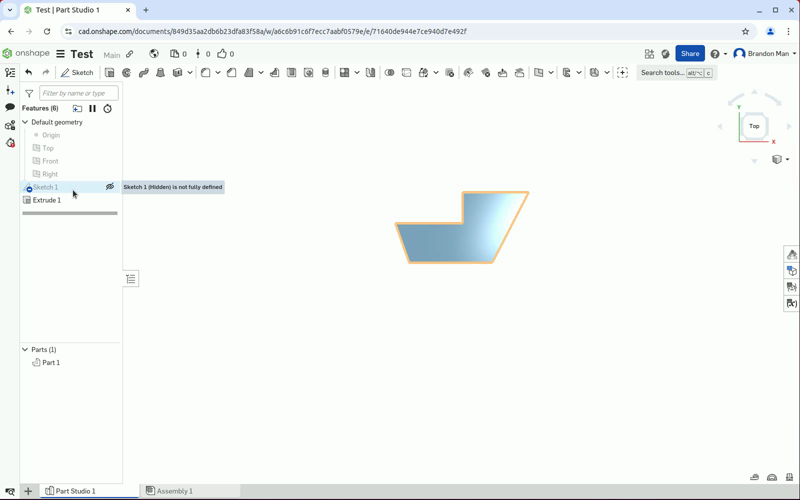
click(73, 189)
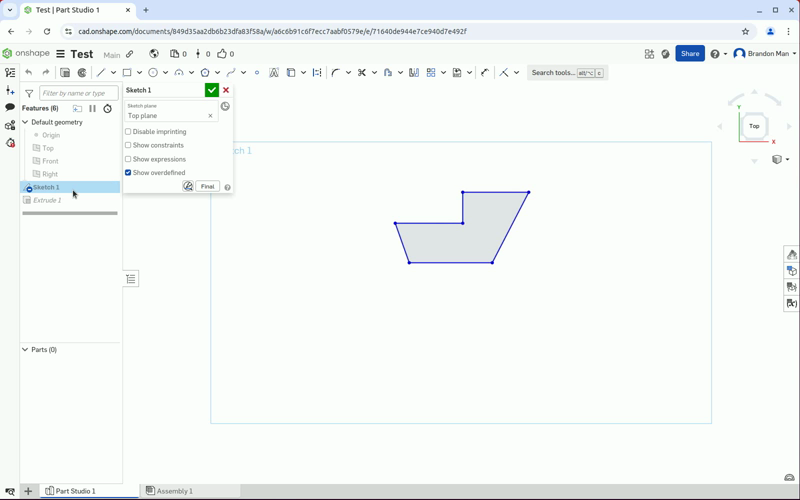
mouse_move(229, 92)
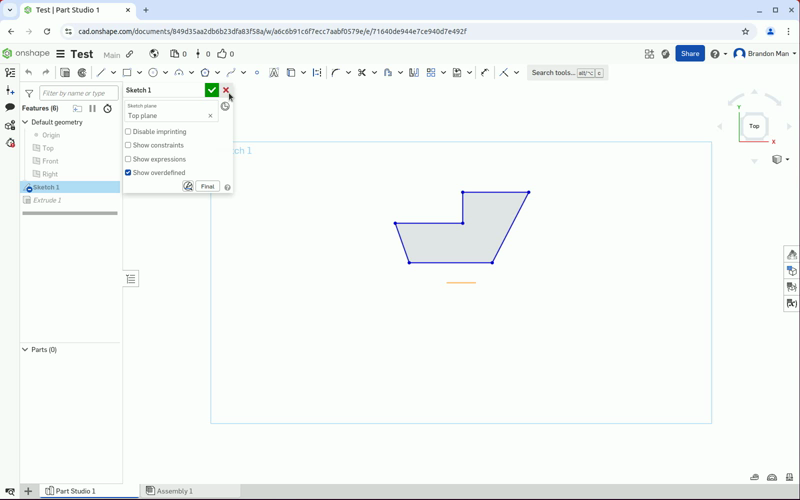
click(229, 92)
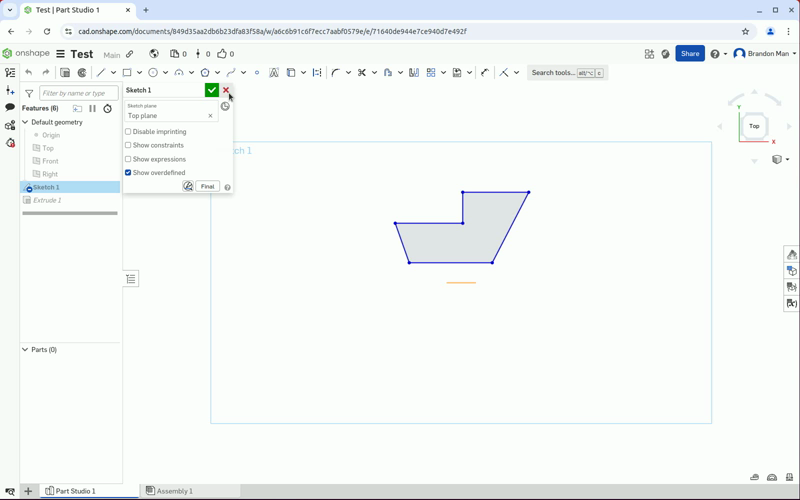
key(shift+s)
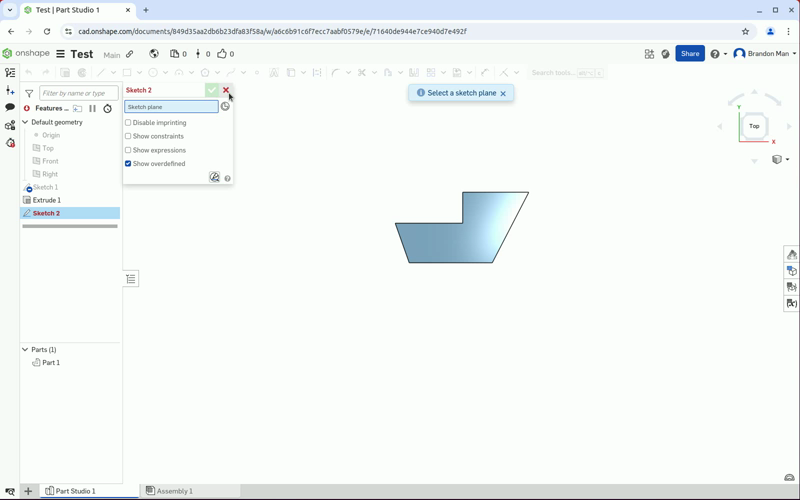
mouse_move(73, 150)
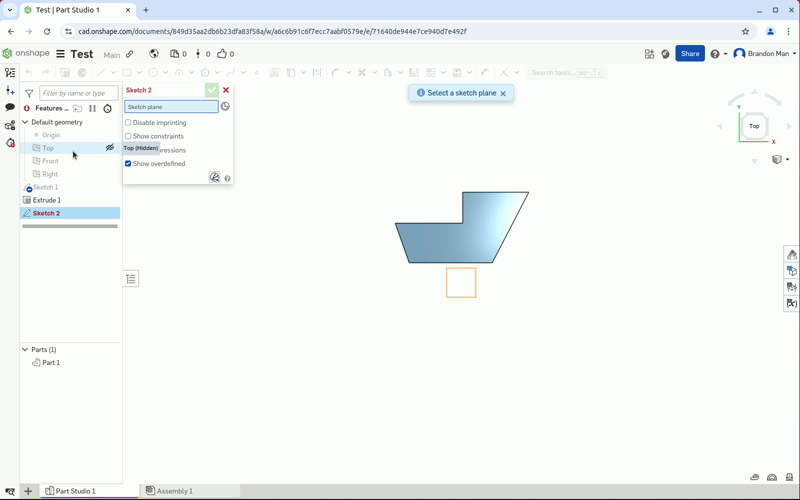
click(73, 150)
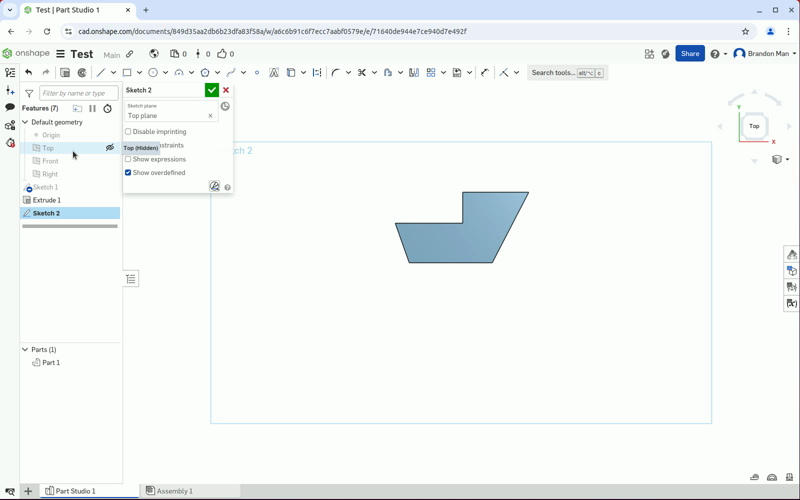
mouse_move(73, 352)
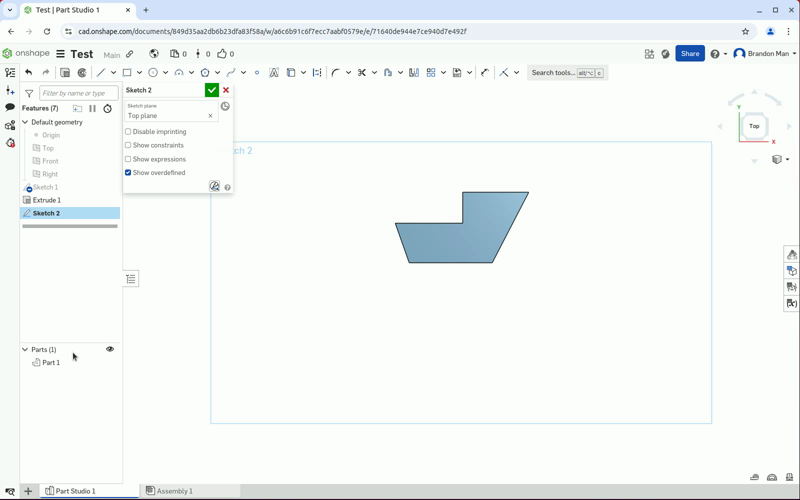
key(y)
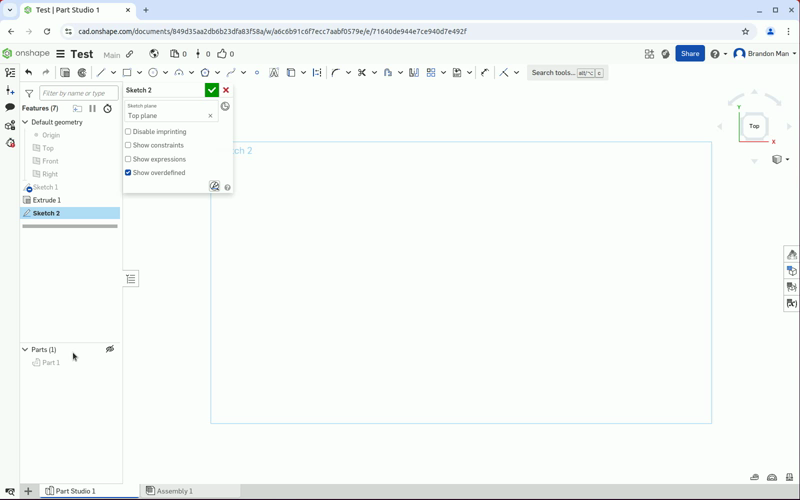
key(l)
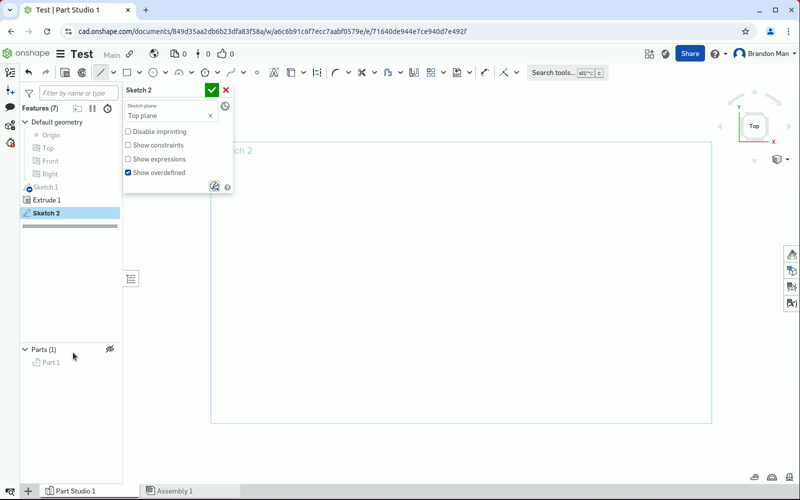
key_down(shift)
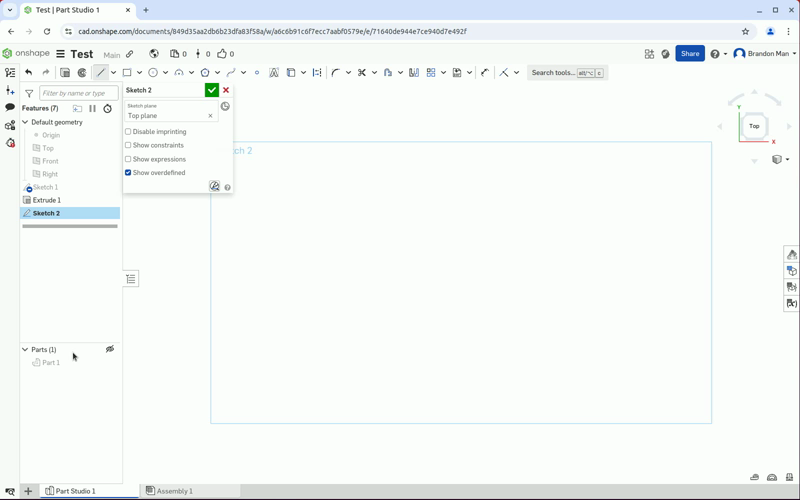
mouse_move(399, 355)
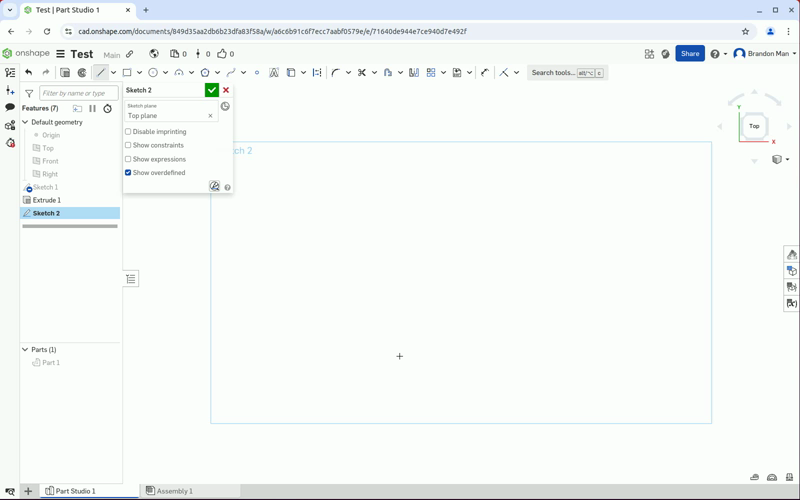
click(399, 355)
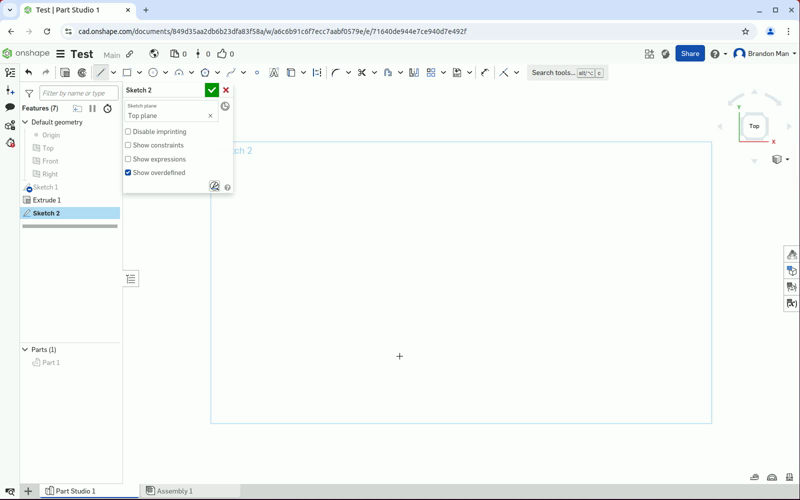
key_up(shift)
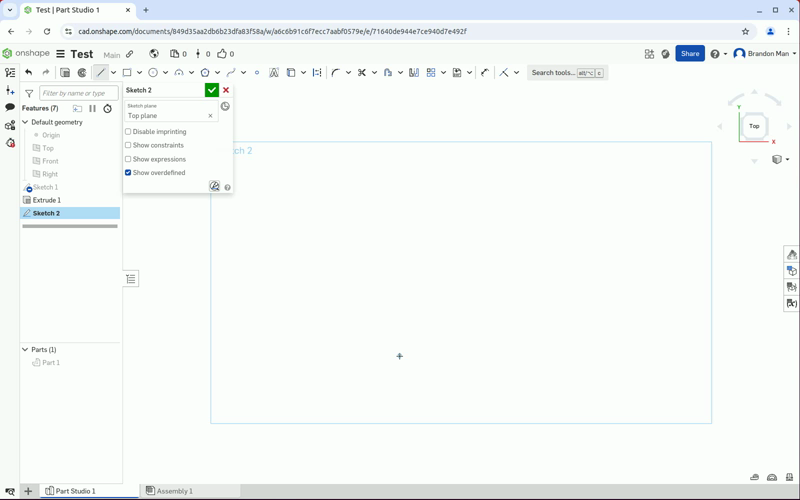
key_down(shift)
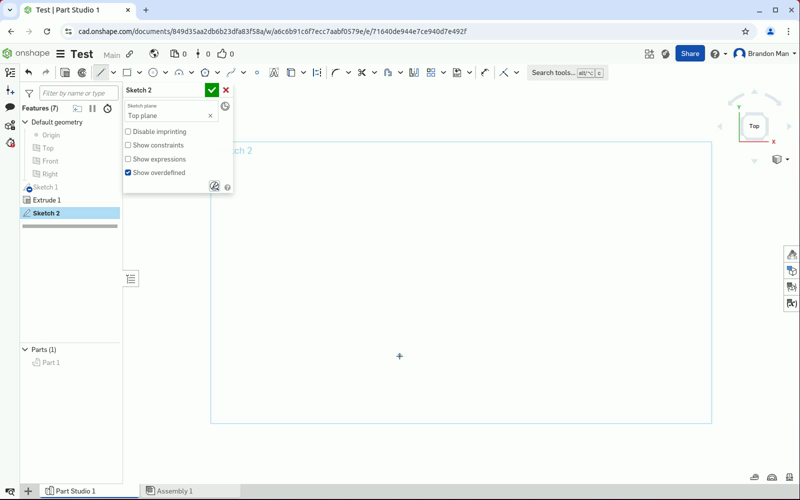
mouse_move(504, 396)
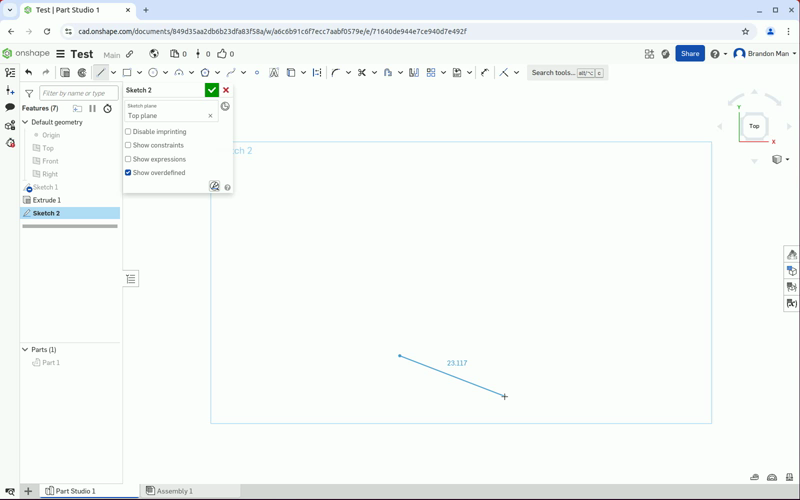
click(504, 396)
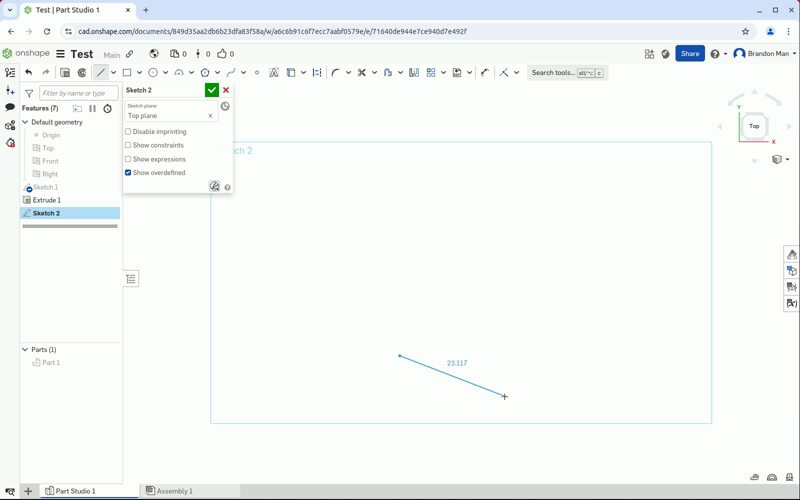
key_up(shift)
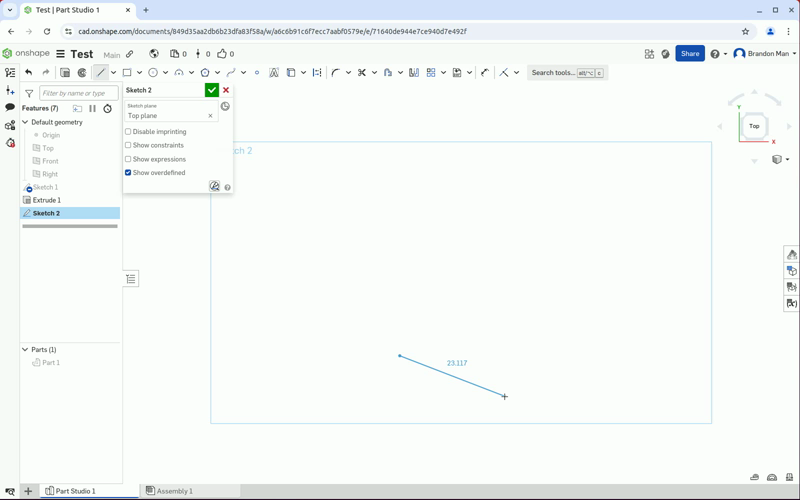
key_down(shift)
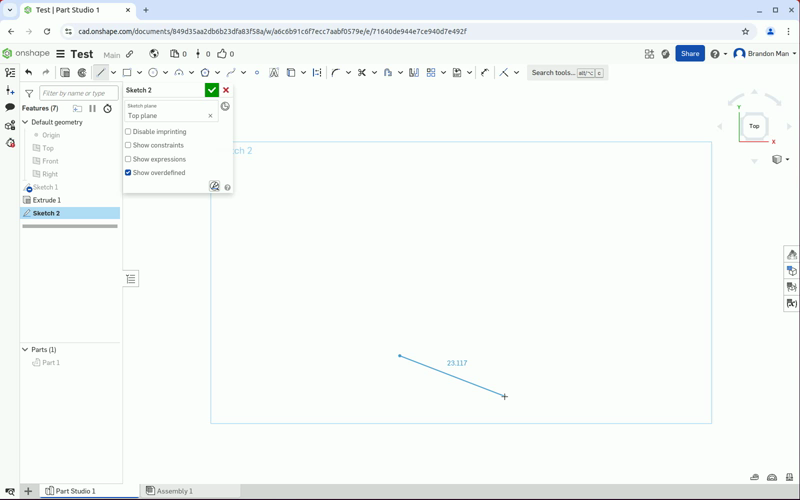
mouse_move(516, 317)
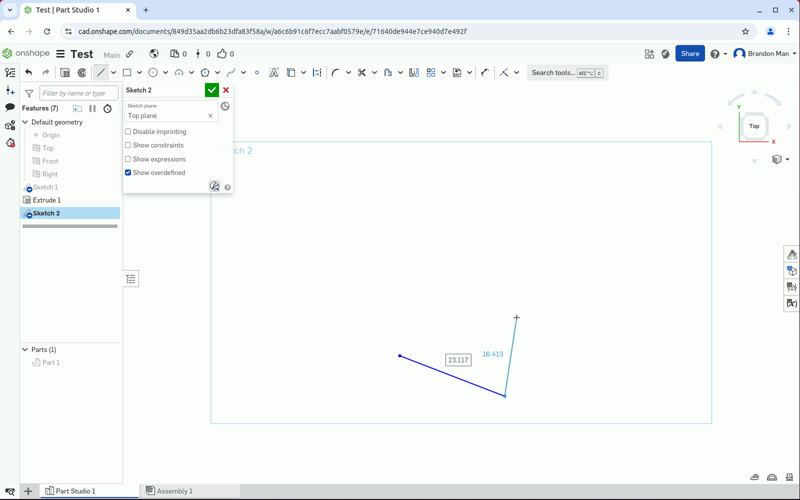
click(516, 317)
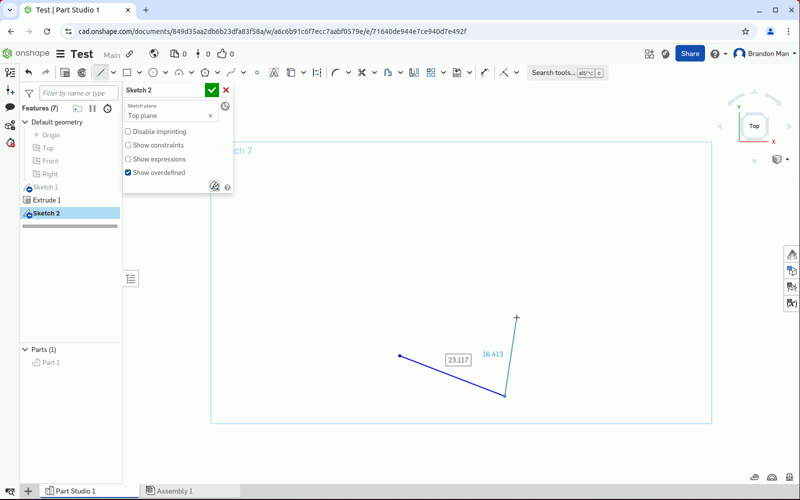
key_up(shift)
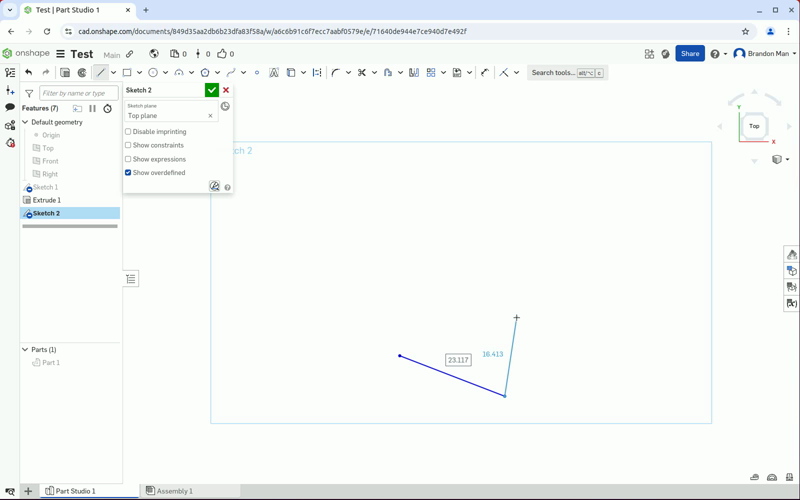
key_down(shift)
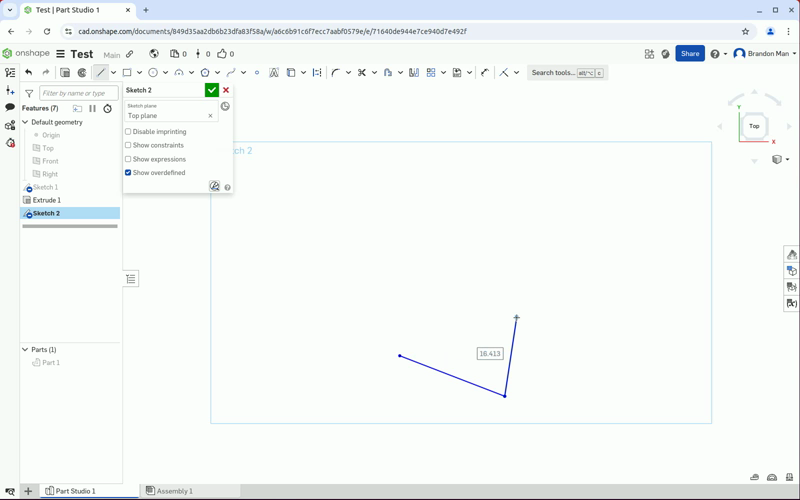
mouse_move(451, 317)
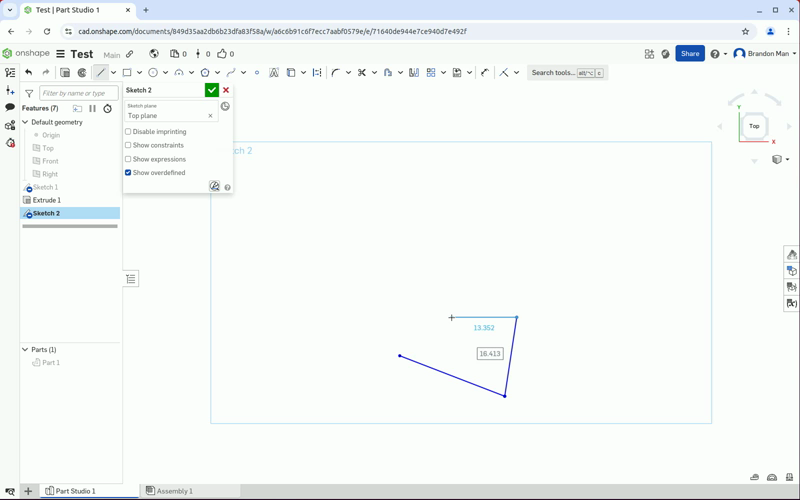
click(451, 317)
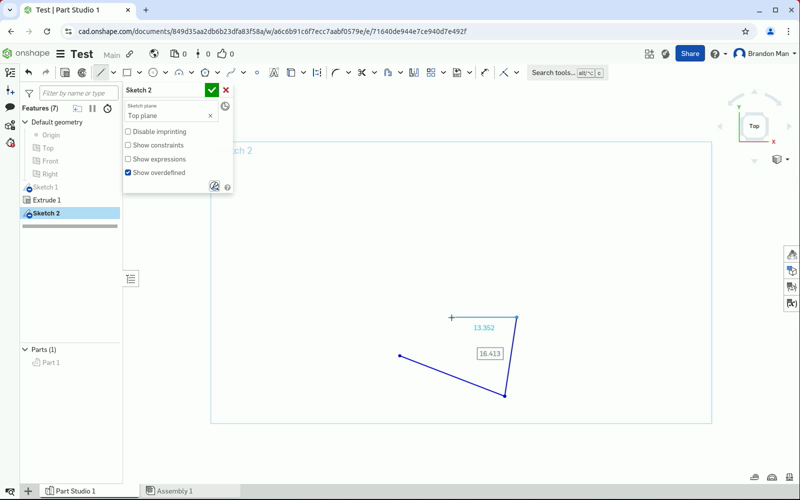
key_up(shift)
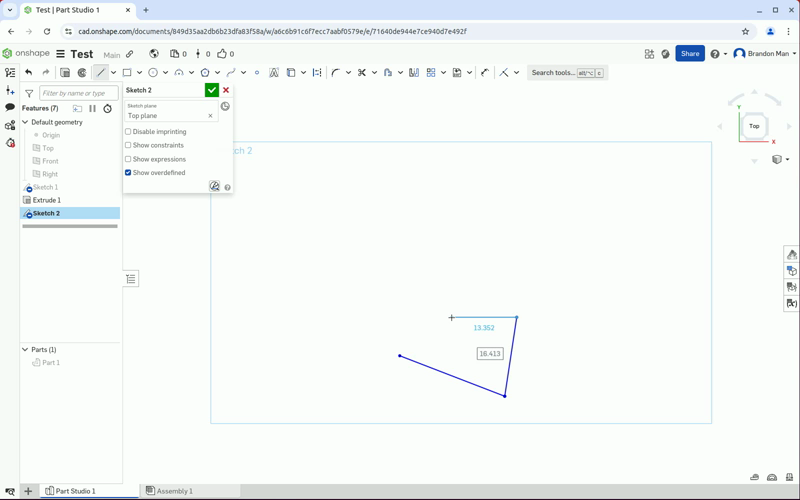
key_down(shift)
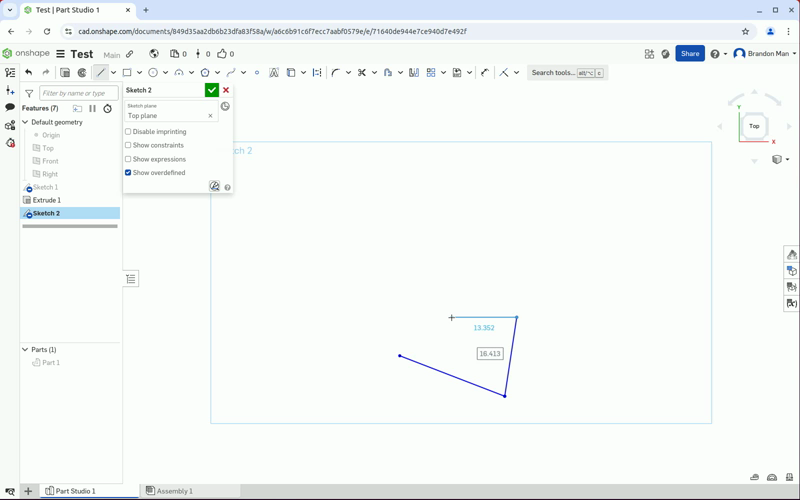
mouse_move(481, 317)
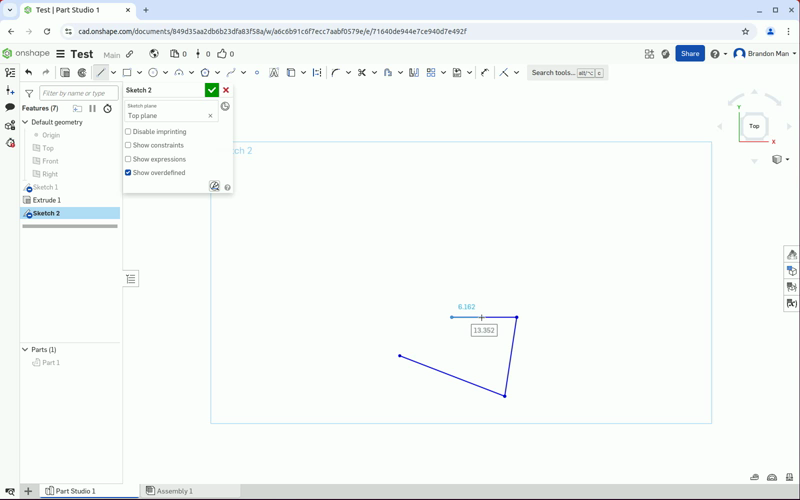
mouse_move(451, 282)
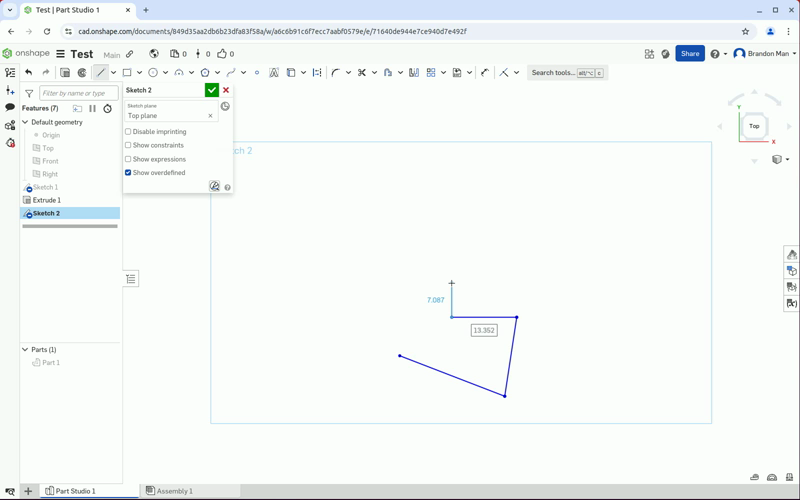
click(451, 282)
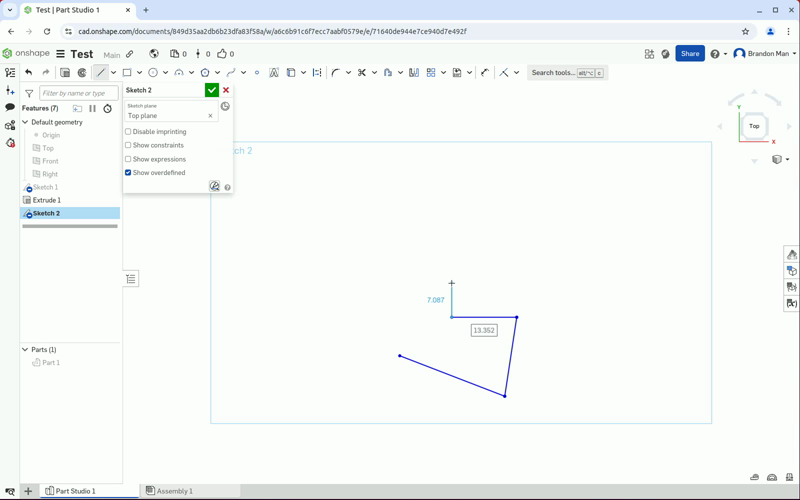
key_up(shift)
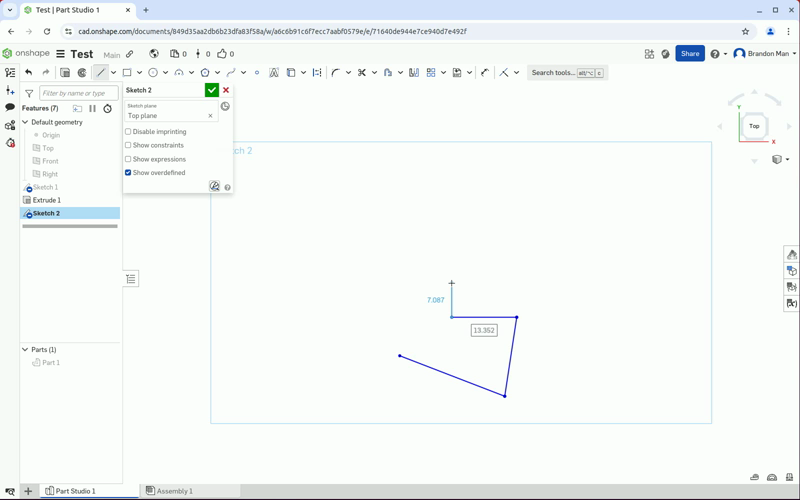
key_down(shift)
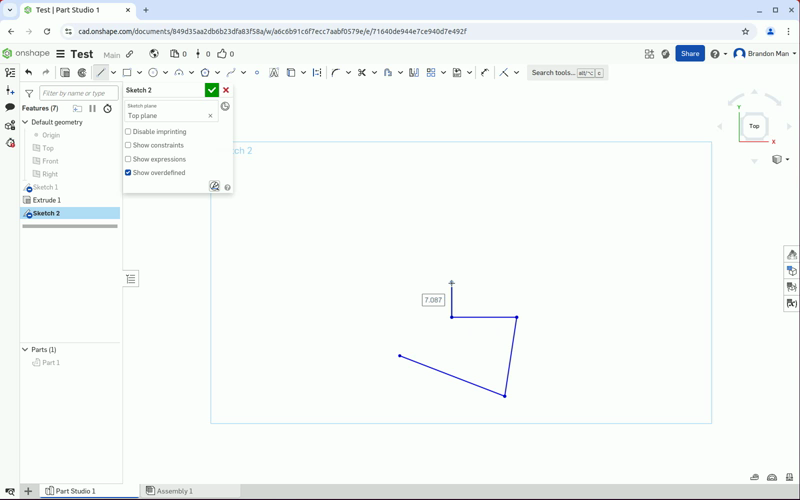
mouse_move(481, 282)
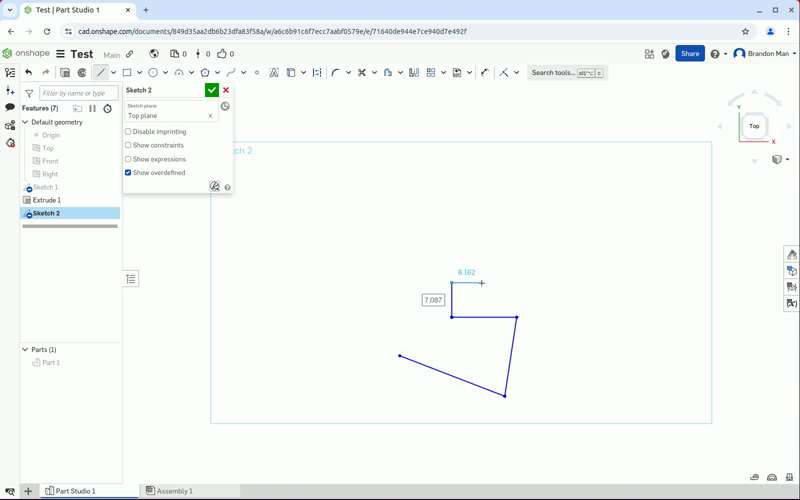
mouse_move(419, 282)
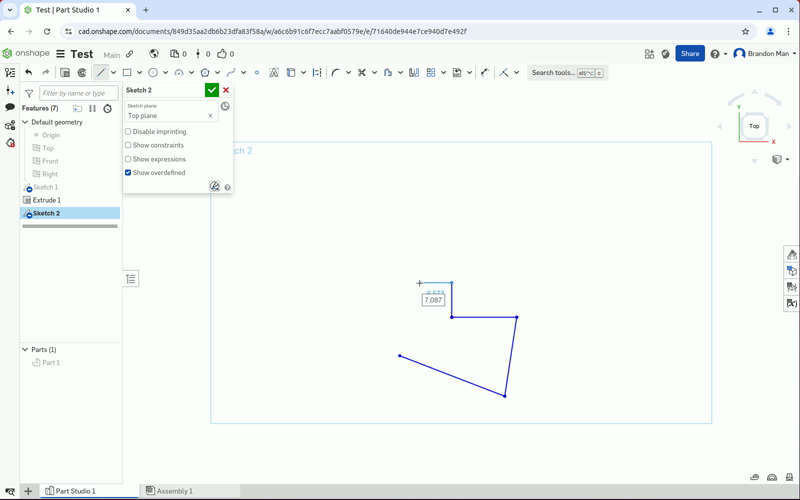
click(419, 282)
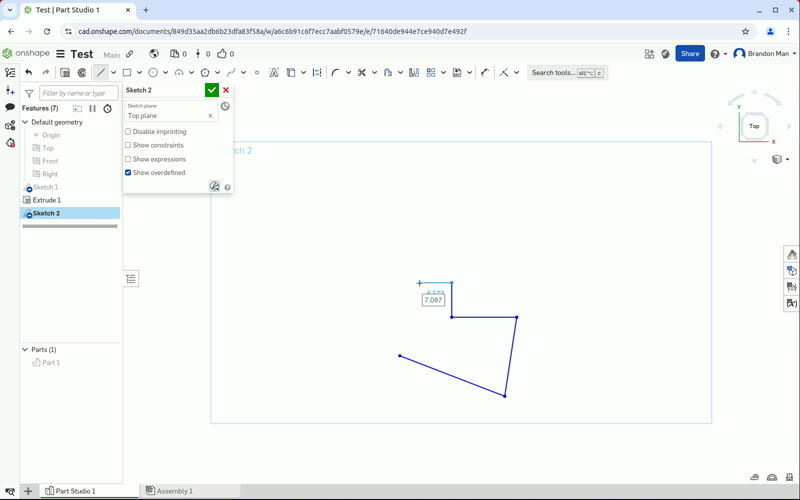
key_up(shift)
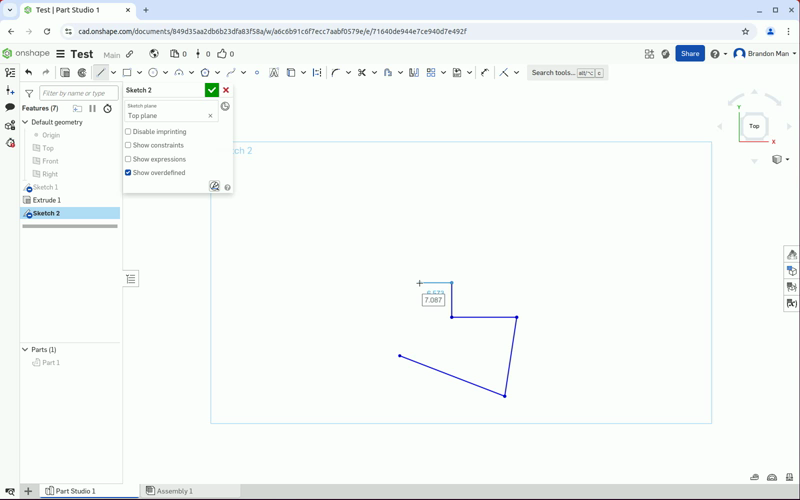
key_down(shift)
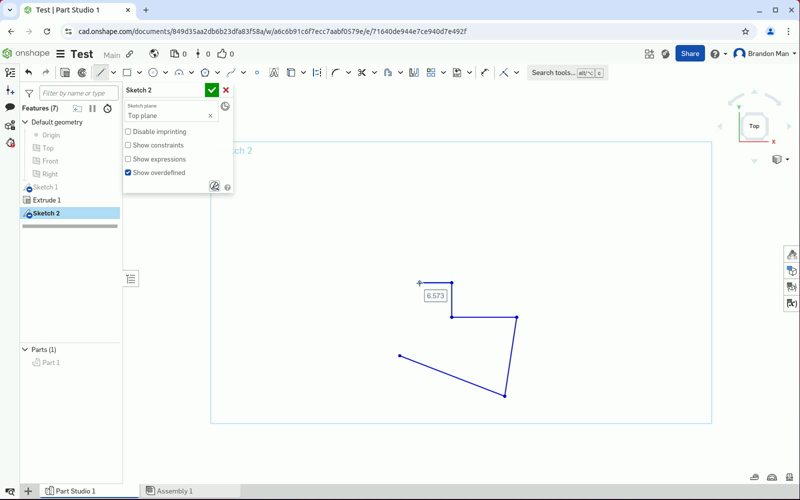
mouse_move(399, 355)
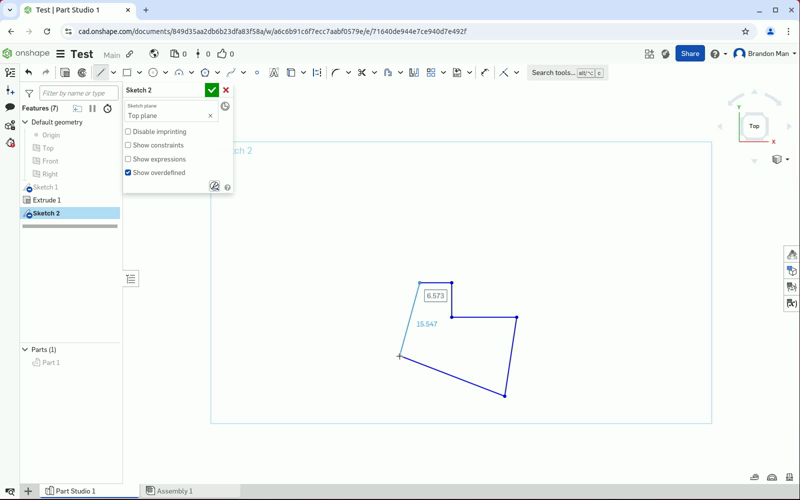
key_up(shift)
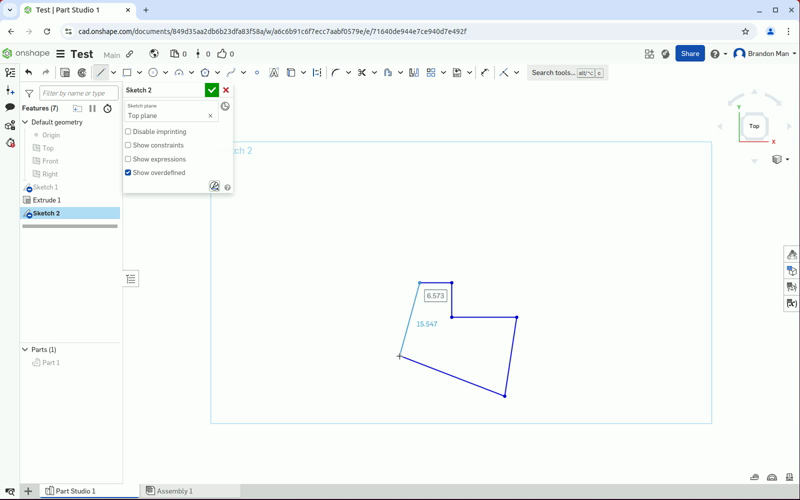
click(399, 355)
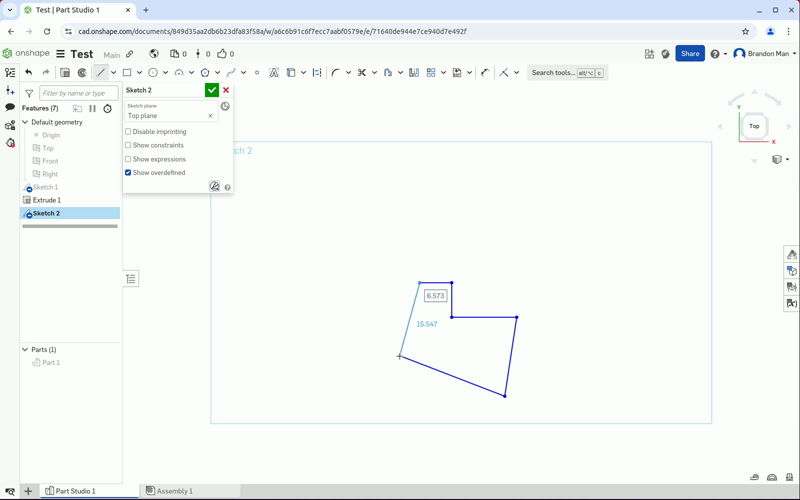
key(esc)
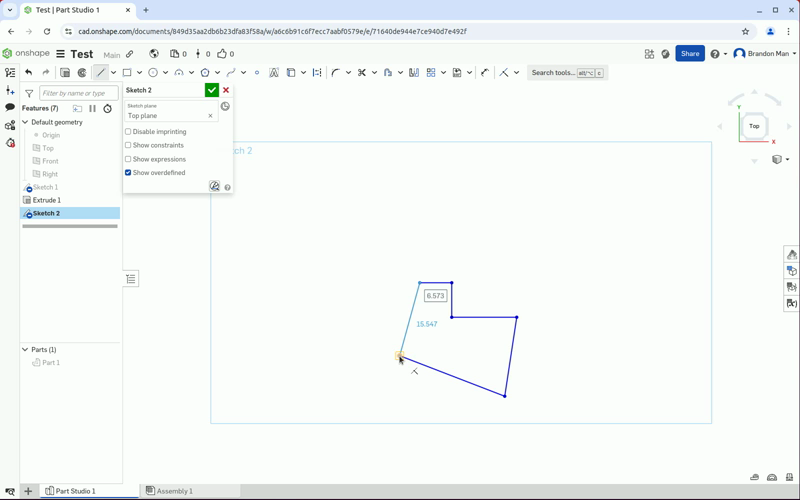
mouse_move(454, 342)
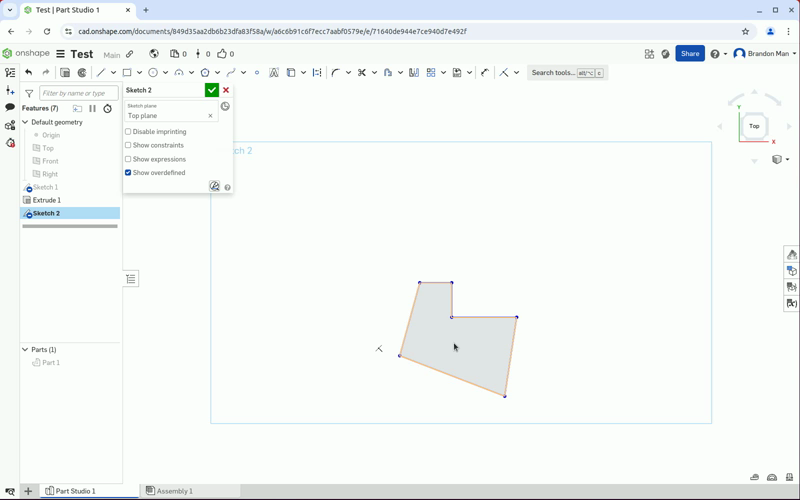
click(454, 342)
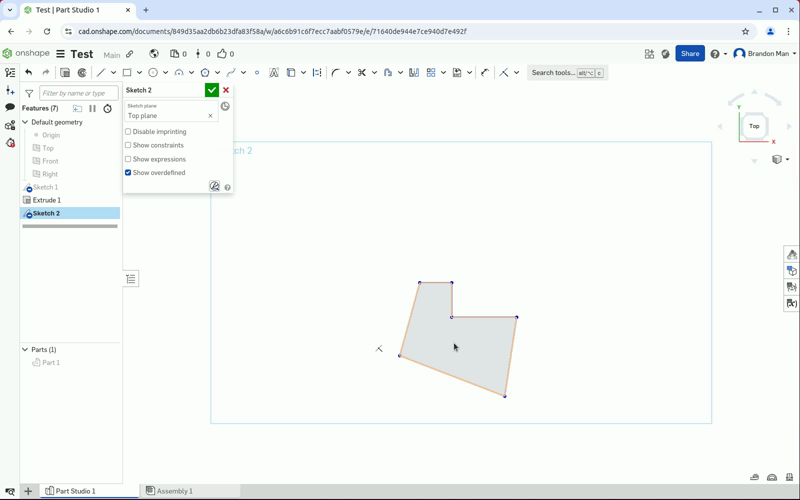
mouse_move(73, 352)
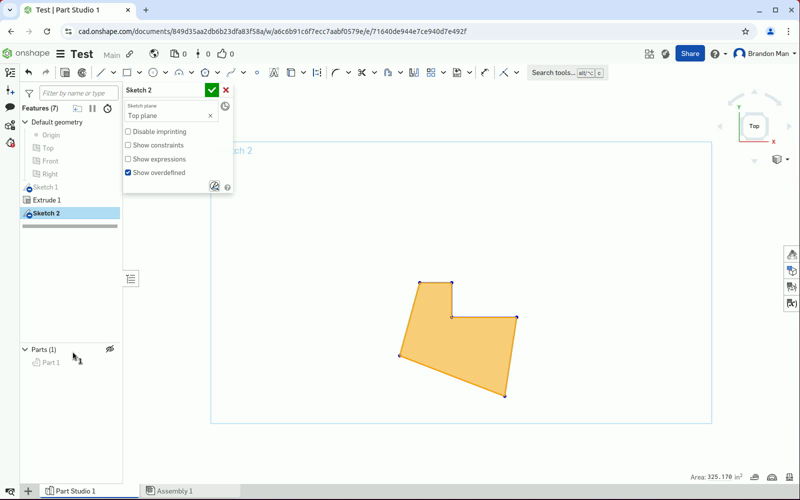
key(shift+y)
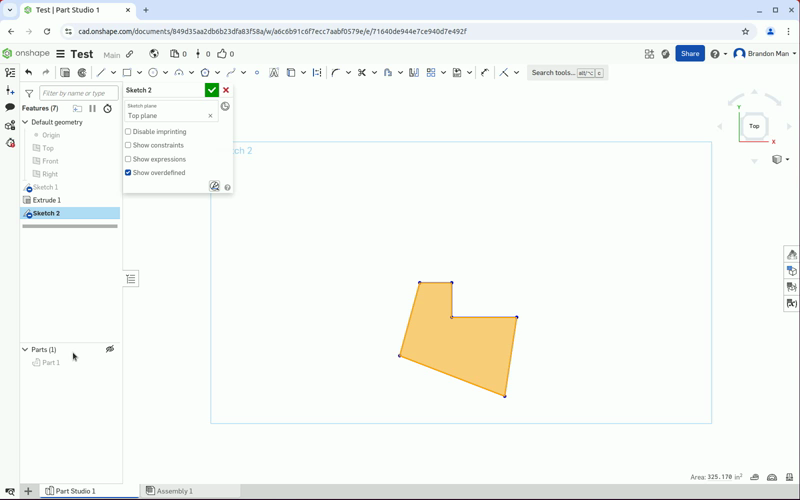
key(shift+e)
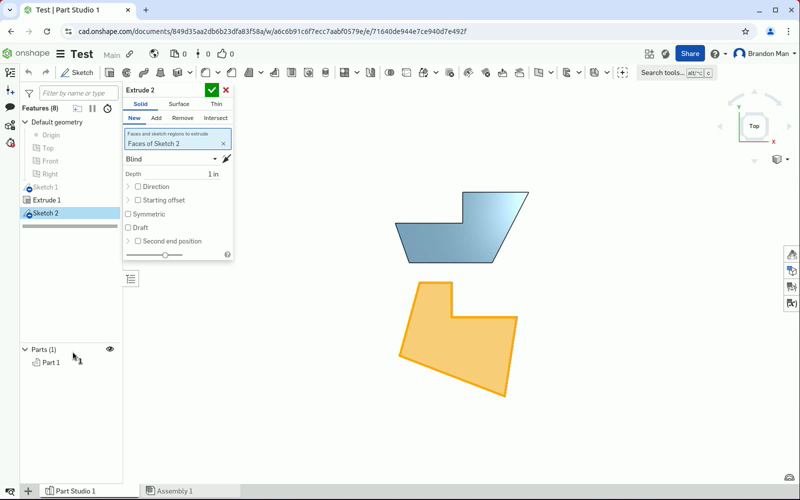
mouse_move(143, 106)
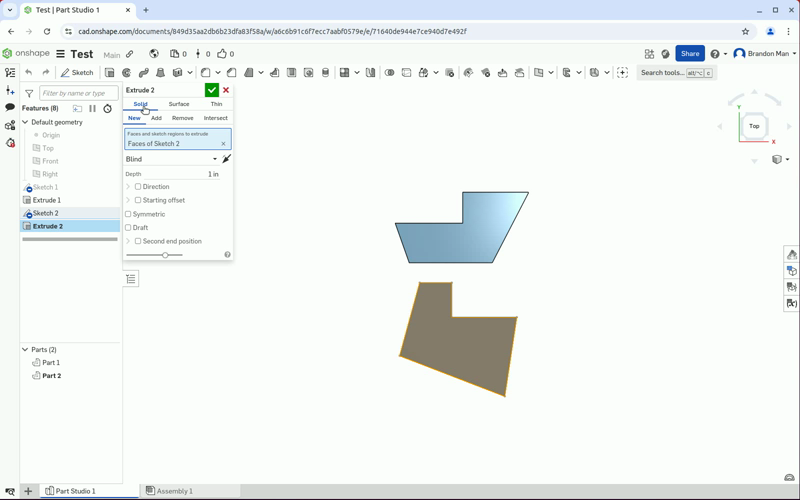
click(143, 106)
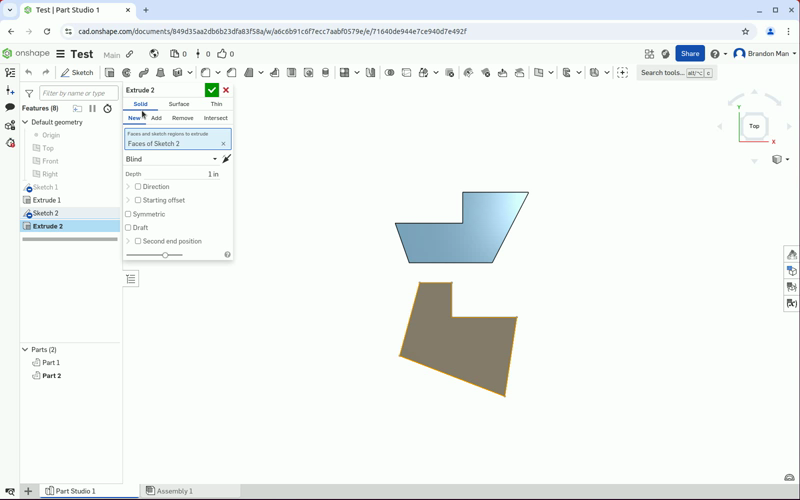
mouse_move(137, 120)
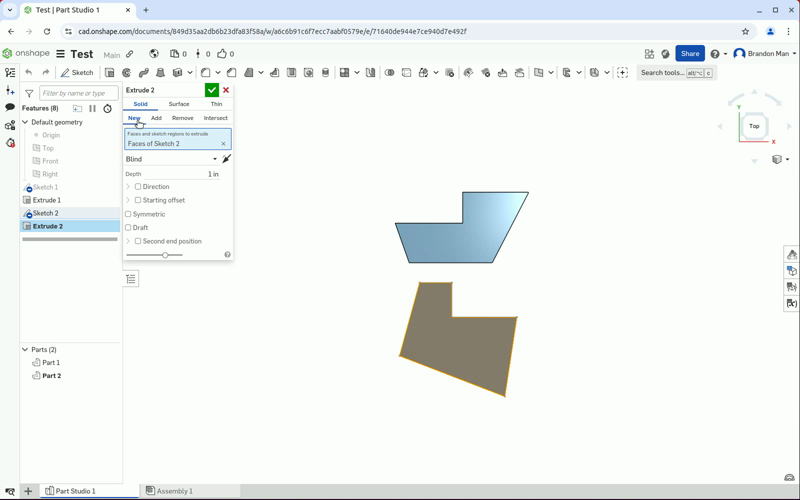
click(137, 120)
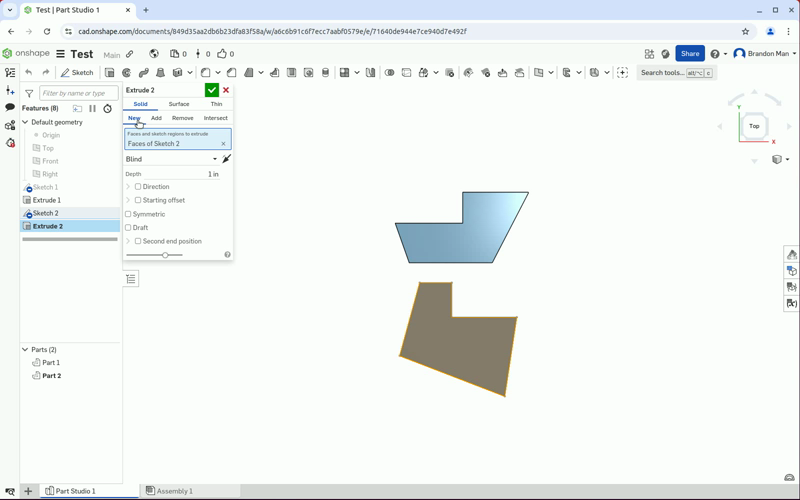
key(tab, 4)
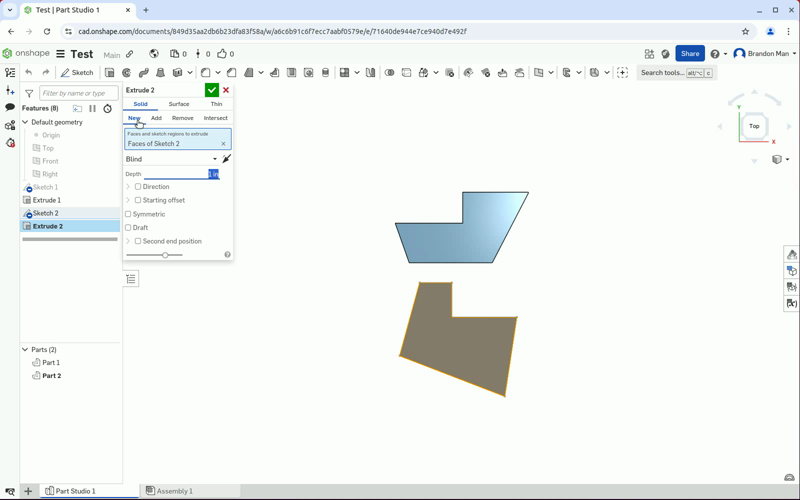
text(5.296)
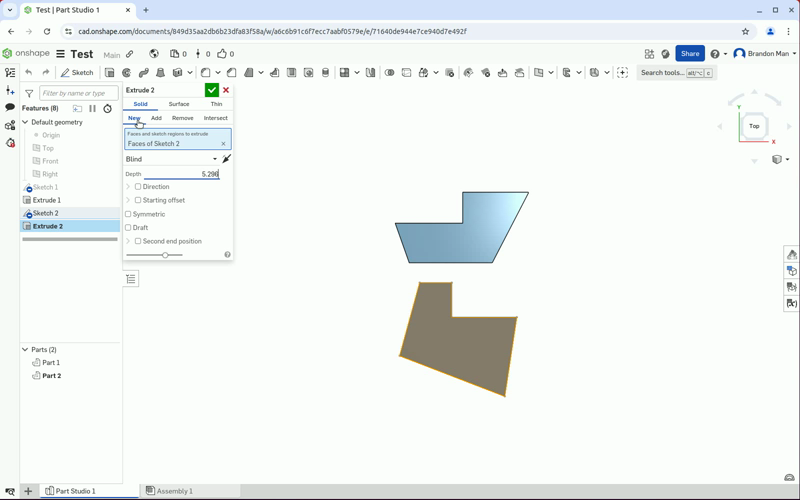
key(enter)
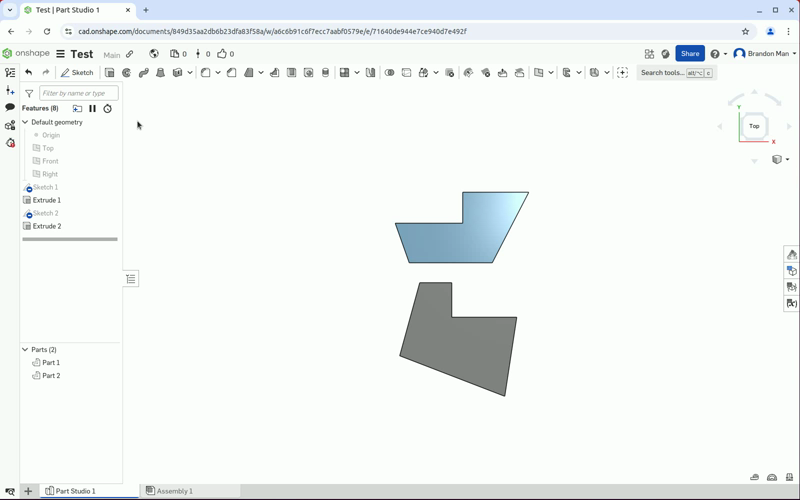
key(shift+h)
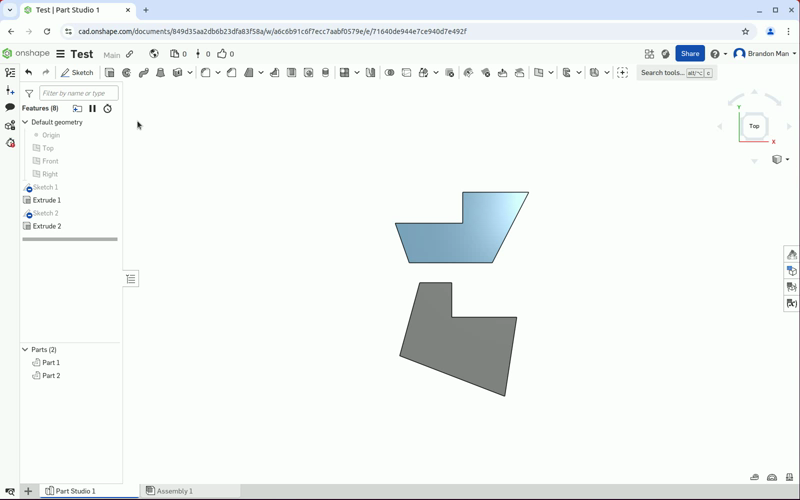
key(shift+h)
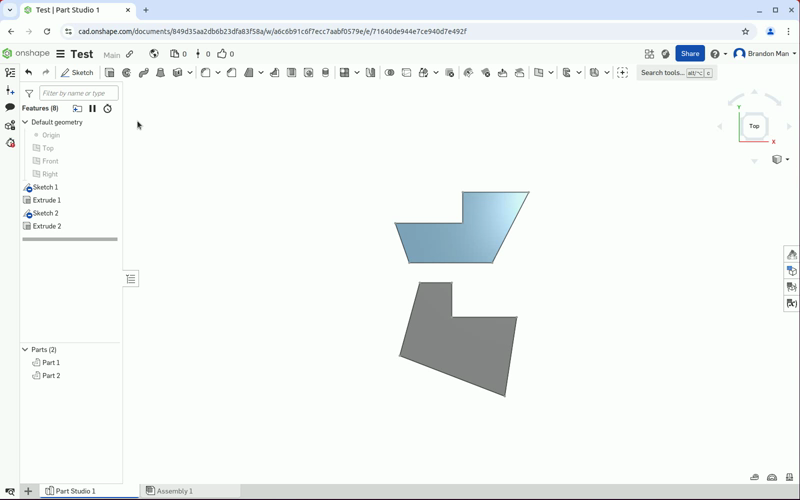
key(shift+7)
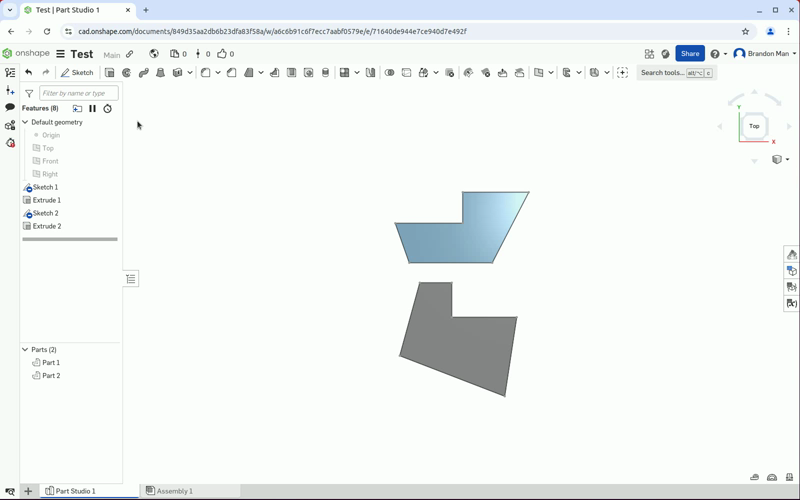
key(up, 3)
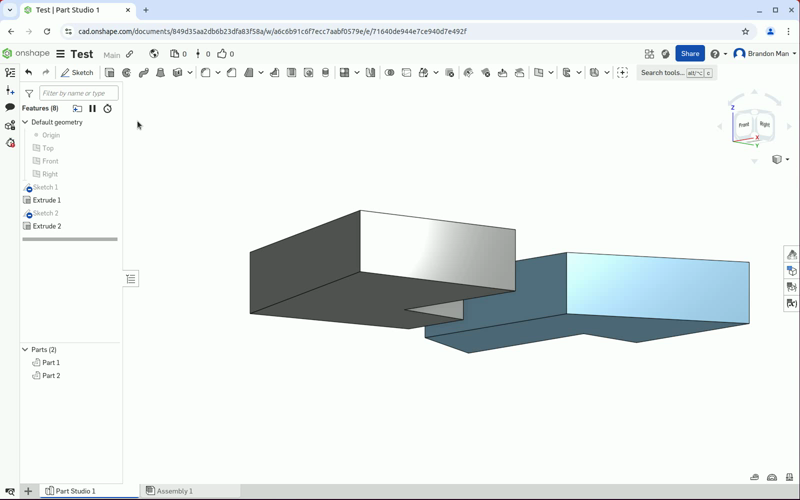
key(left, 3)
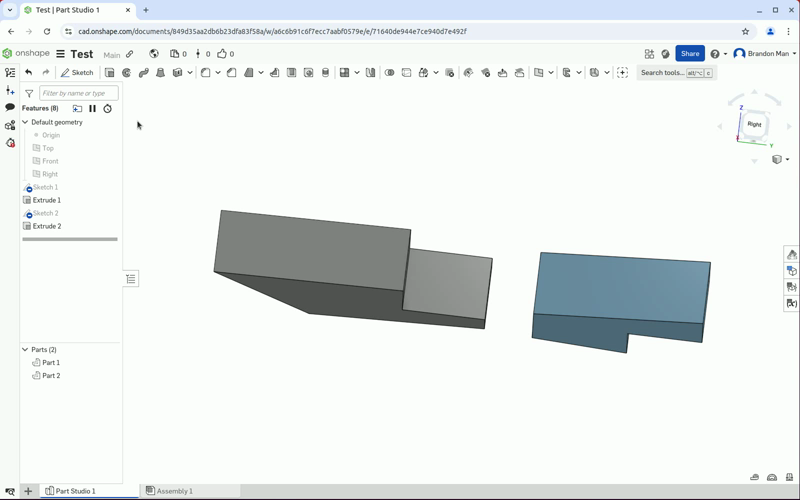
key(right, 3)
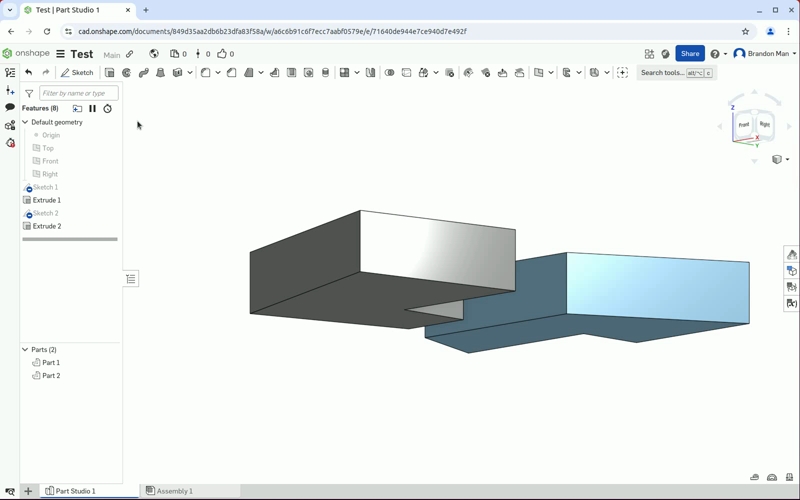
key(down, 3)
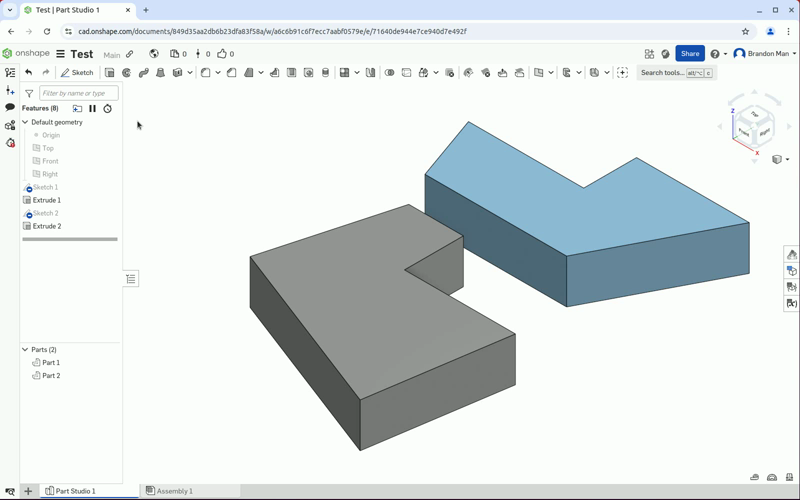
mouse_move(73, 189)
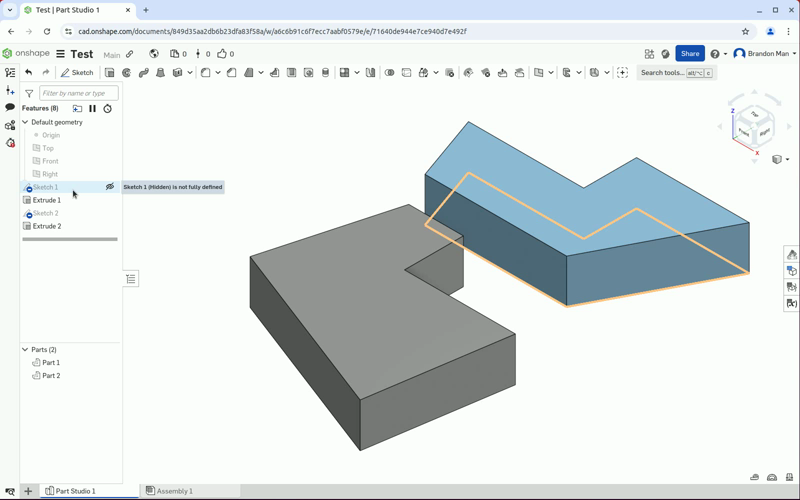
click(73, 189)